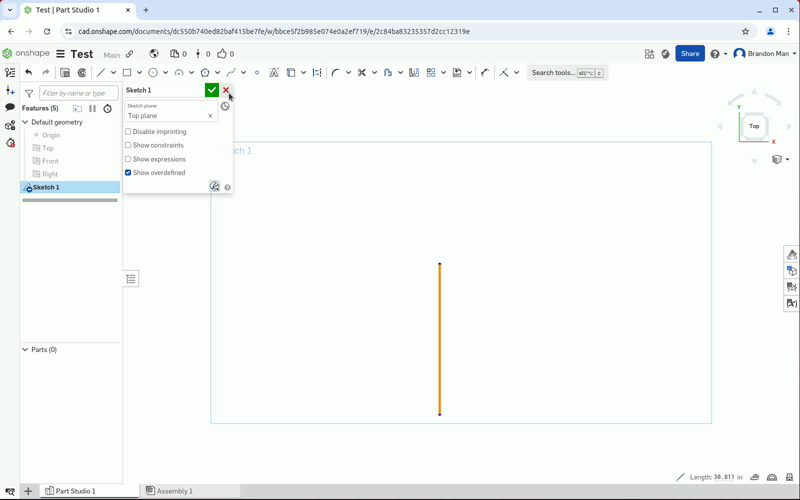
key(shift+h)
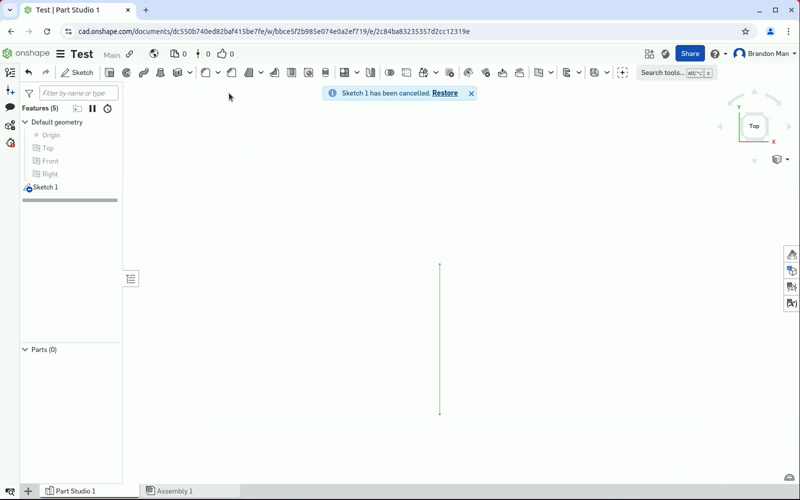
key(shift+s)
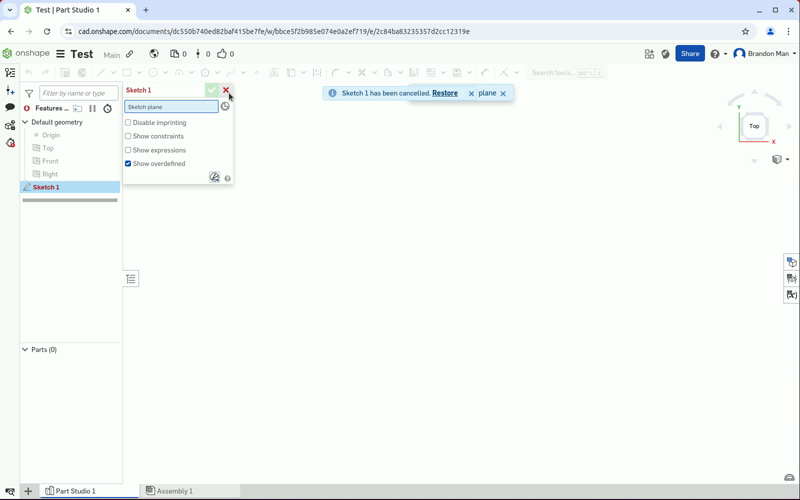
mouse_move(73, 150)
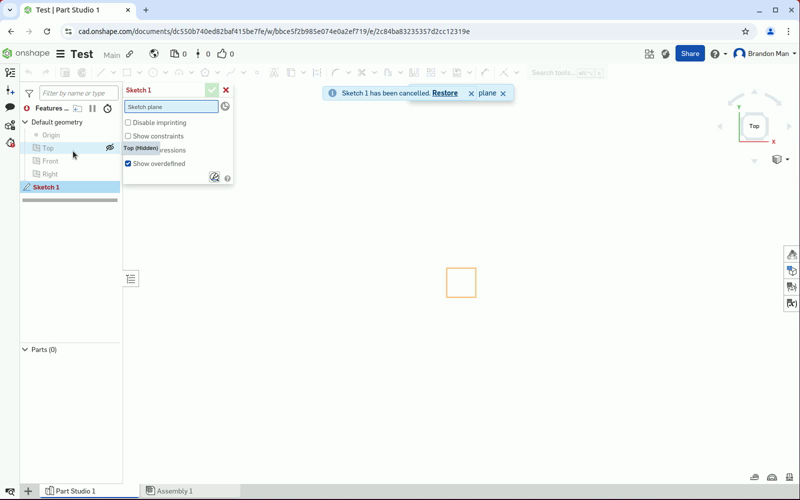
click(73, 150)
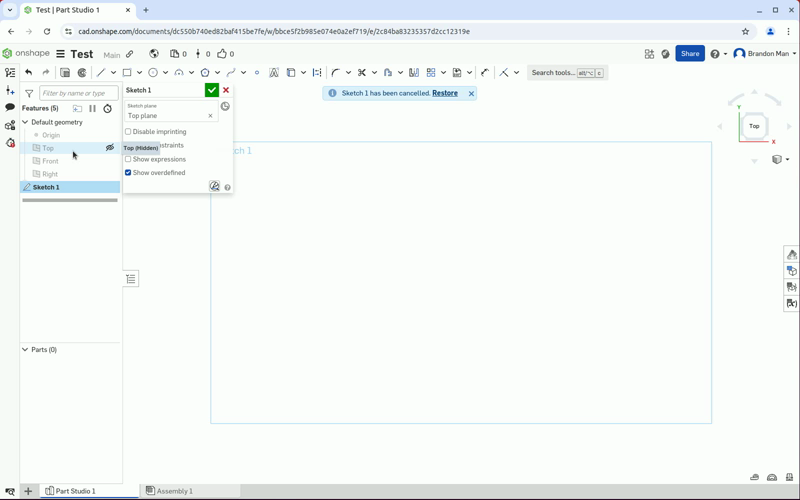
mouse_move(73, 352)
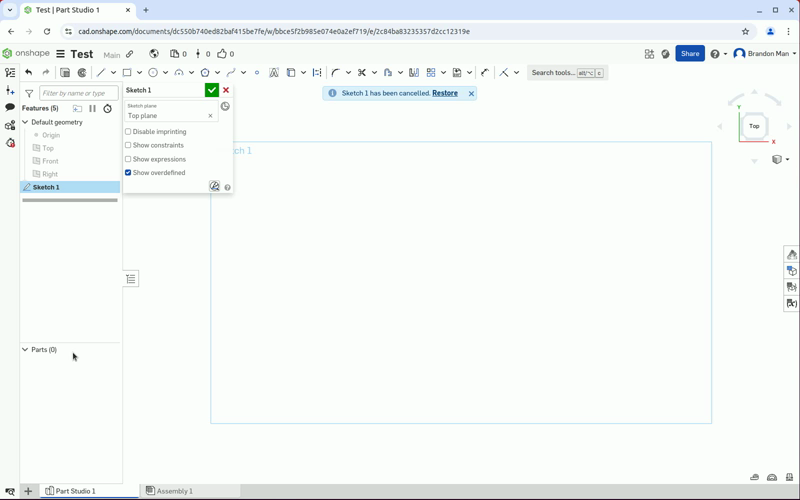
key(y)
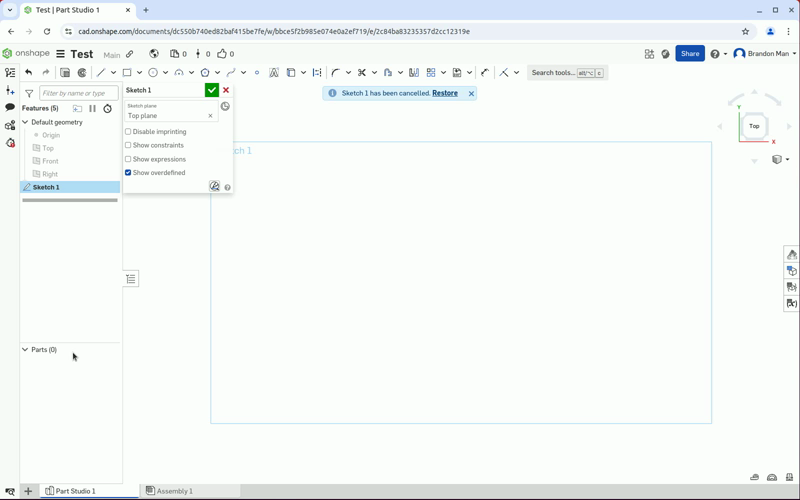
key(l)
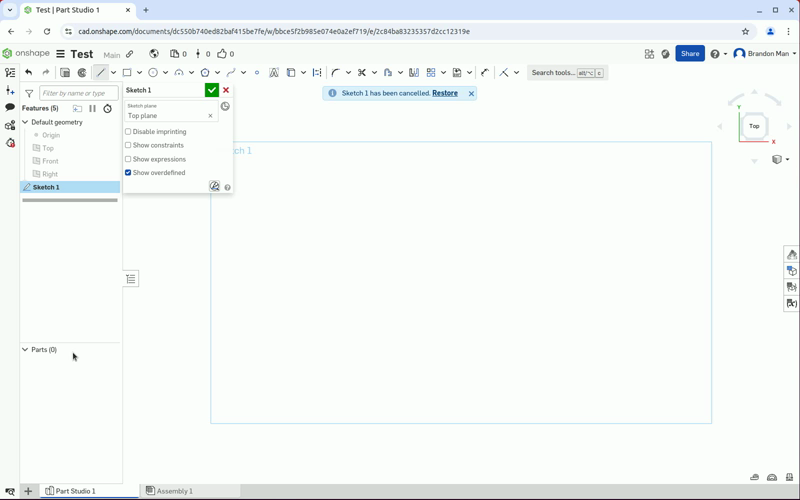
key_down(shift)
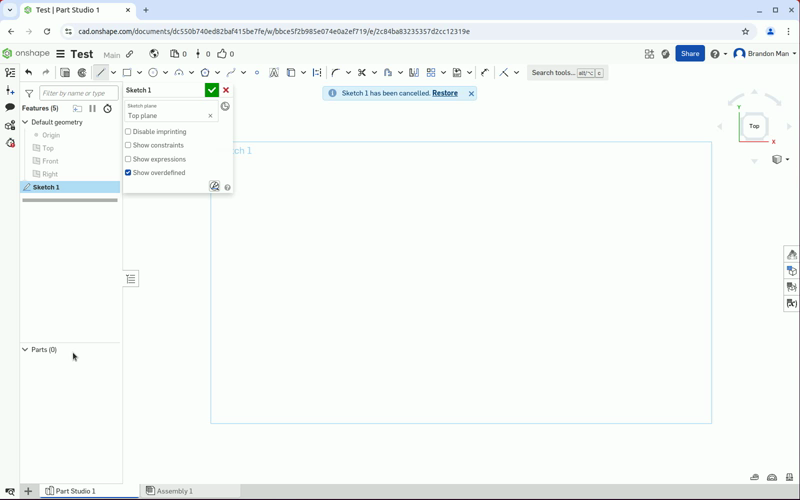
mouse_move(375, 309)
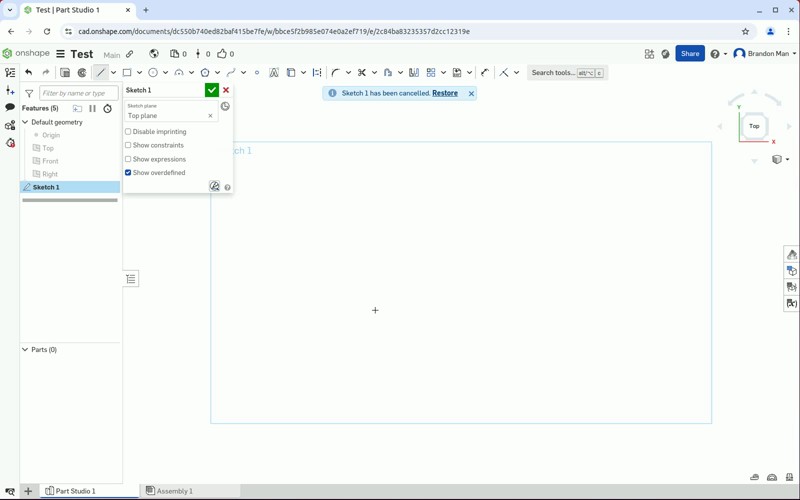
click(375, 309)
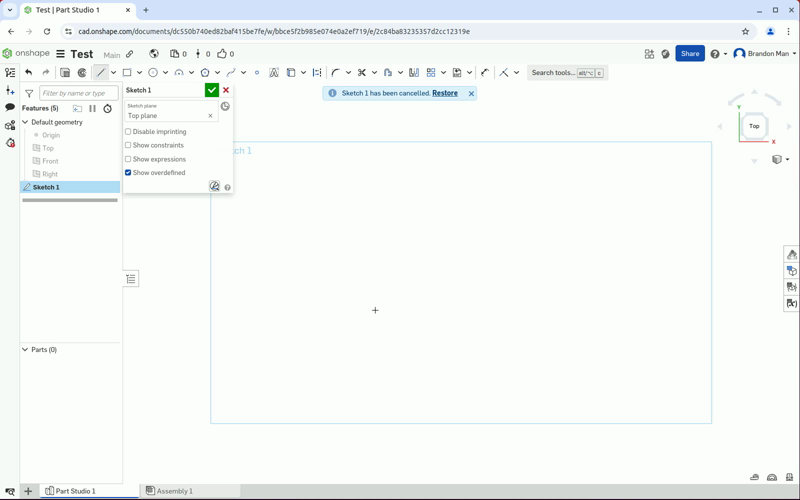
key_up(shift)
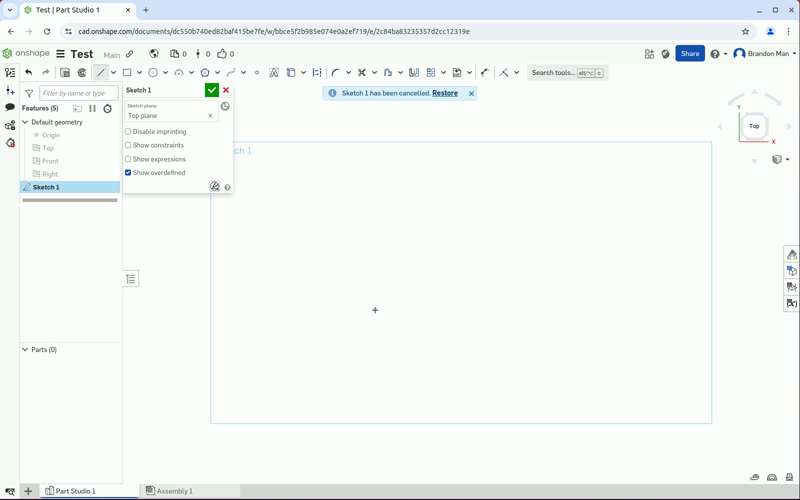
key_down(shift)
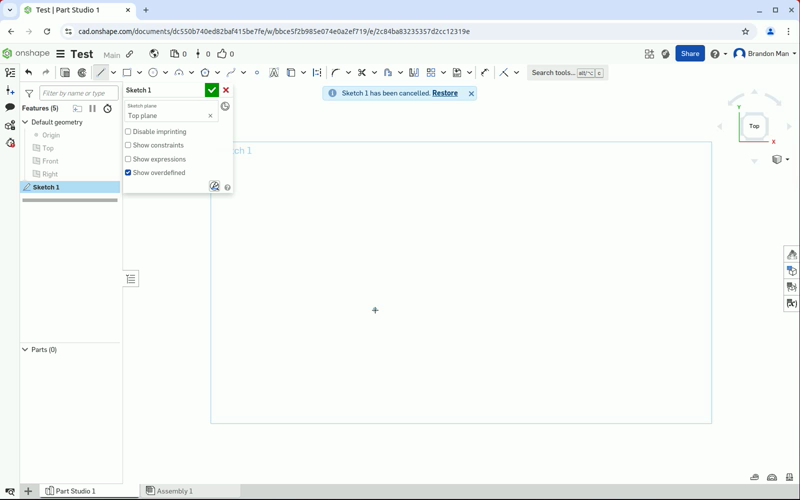
mouse_move(545, 309)
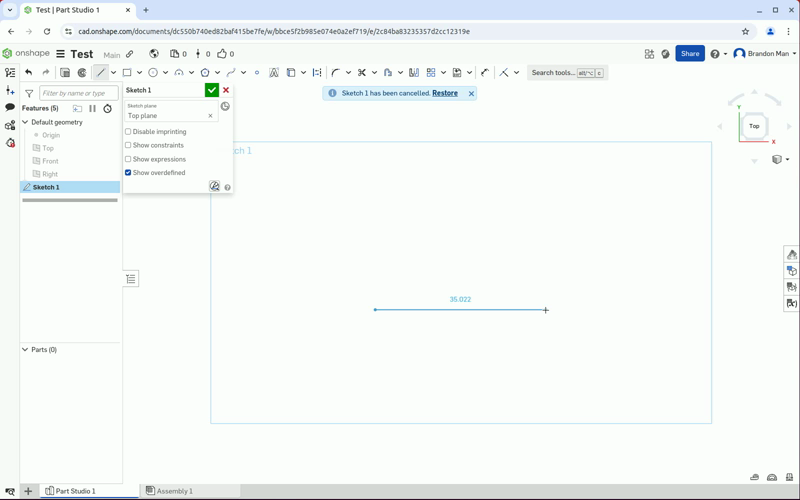
click(545, 309)
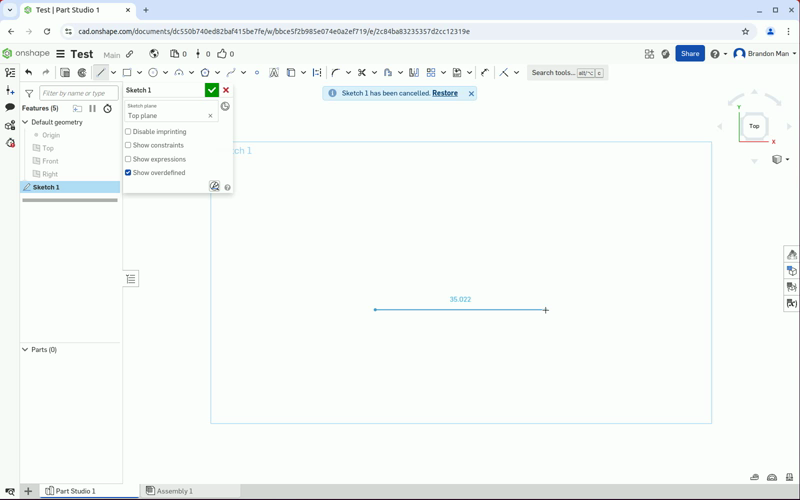
key_up(shift)
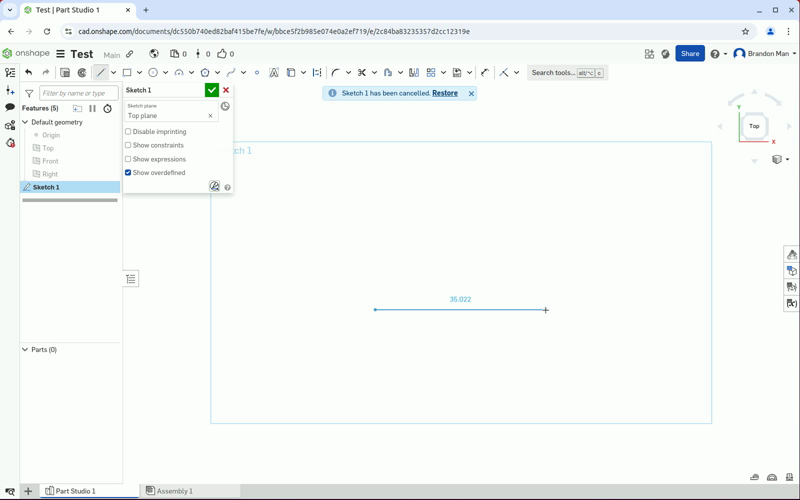
key_down(shift)
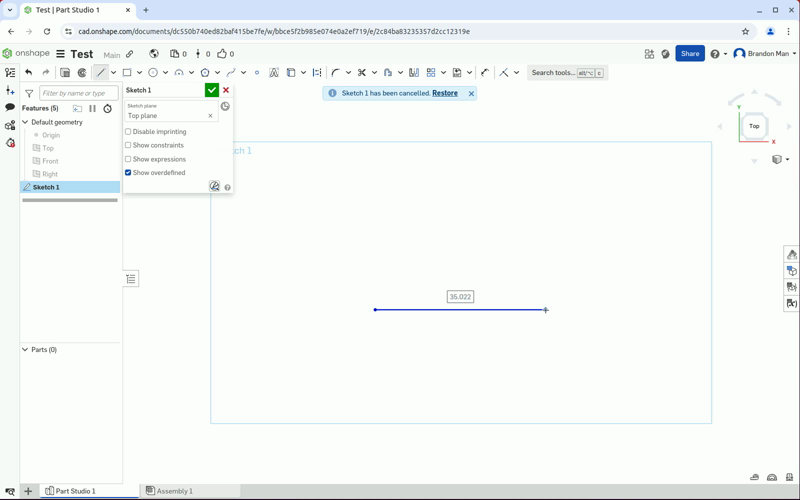
mouse_move(575, 309)
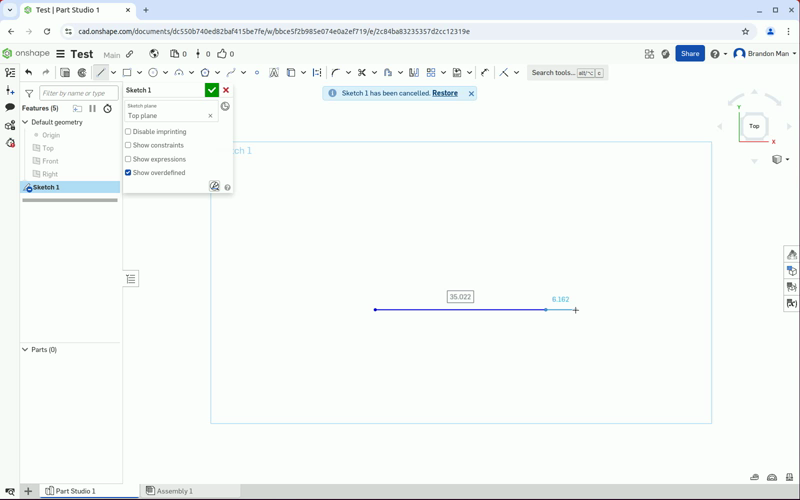
mouse_move(545, 256)
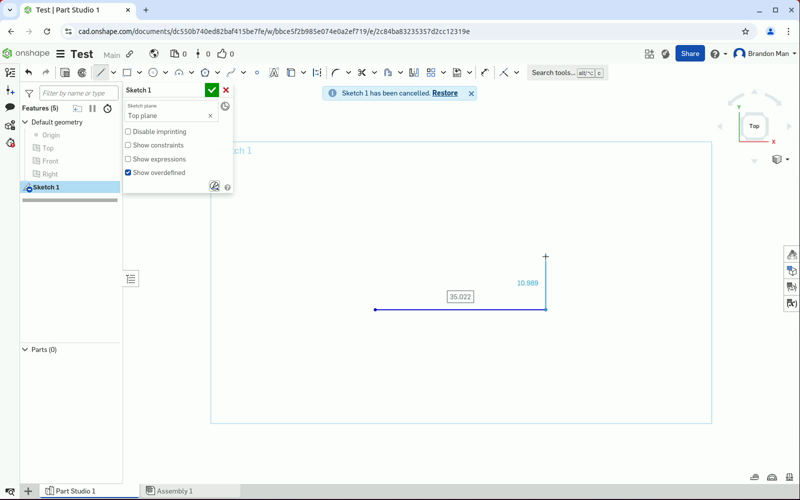
click(545, 256)
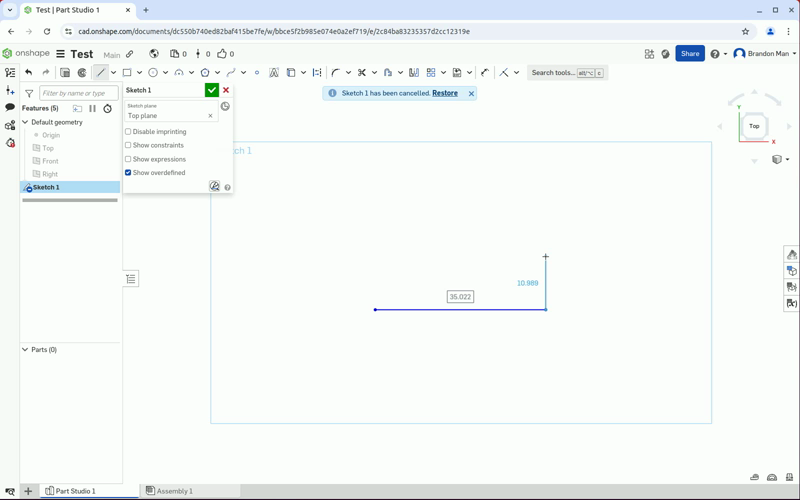
key_up(shift)
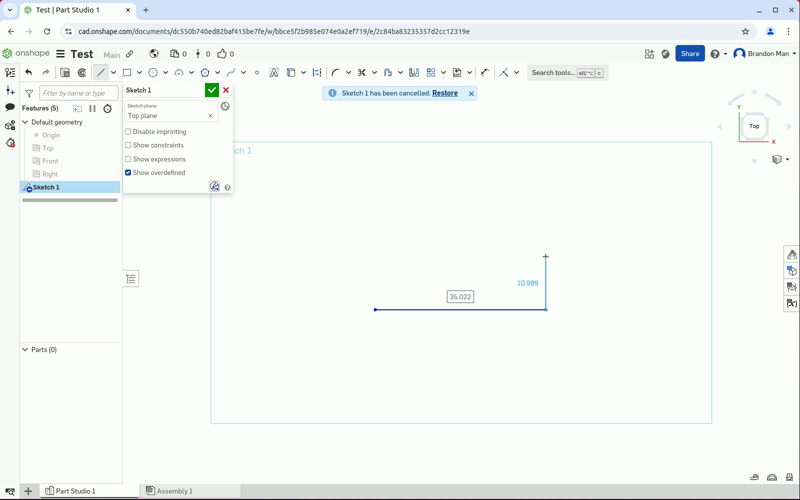
key_down(shift)
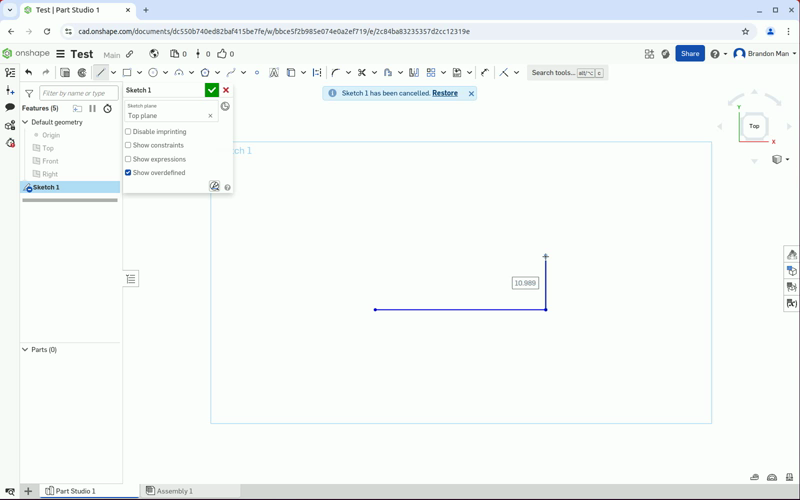
mouse_move(375, 256)
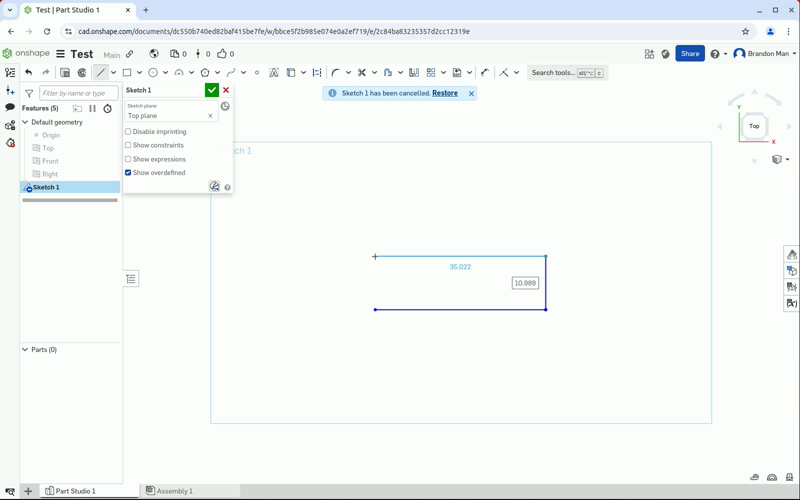
click(375, 256)
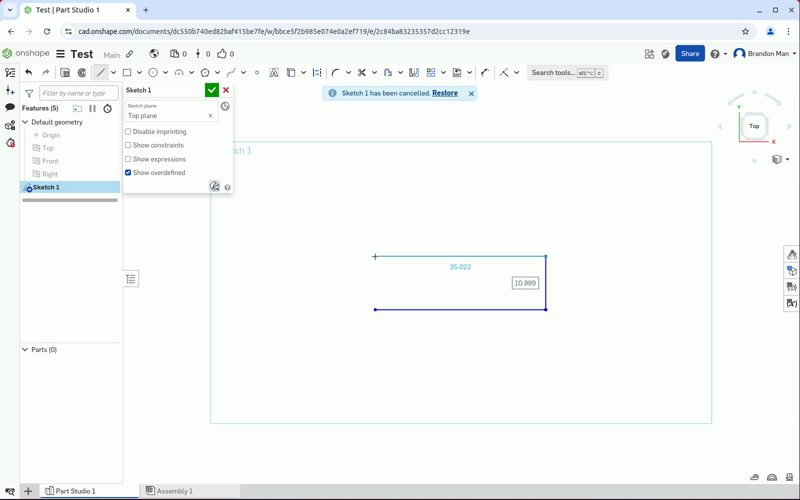
key_up(shift)
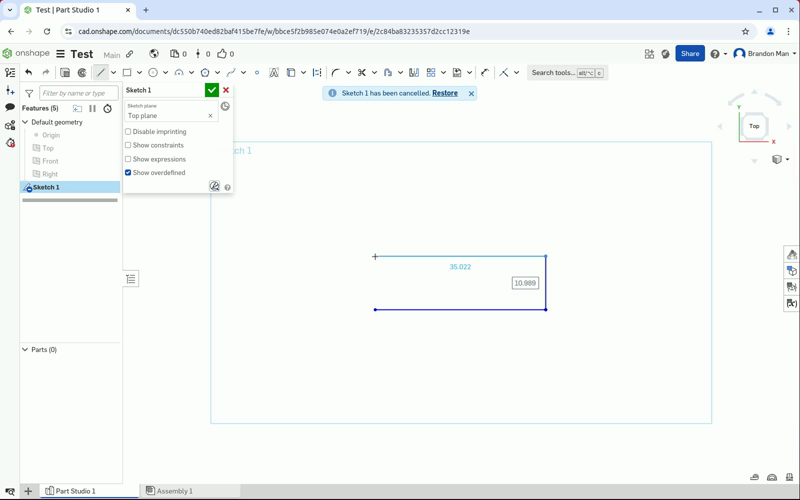
mouse_move(405, 256)
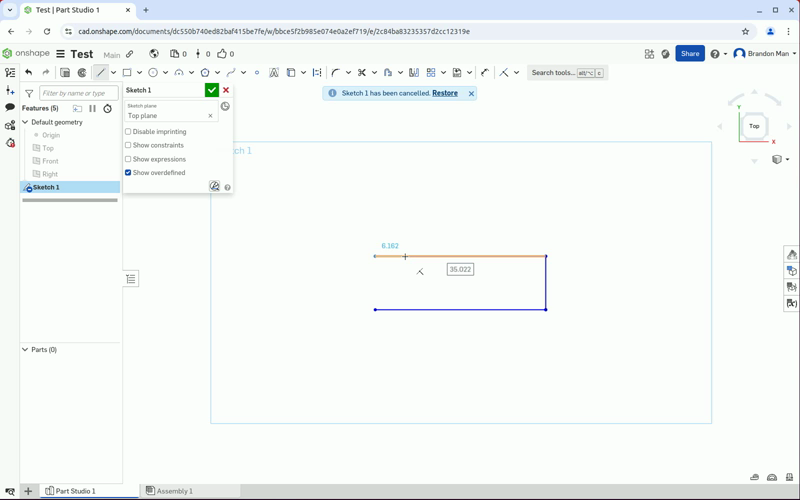
key_down(shift)
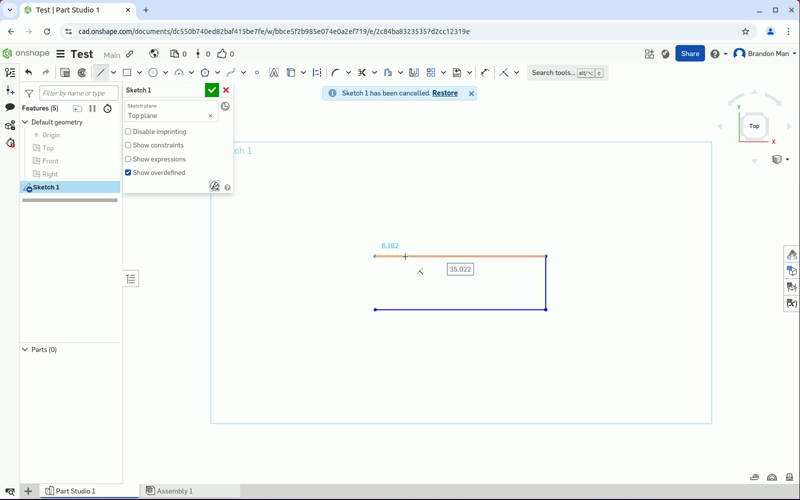
mouse_move(375, 309)
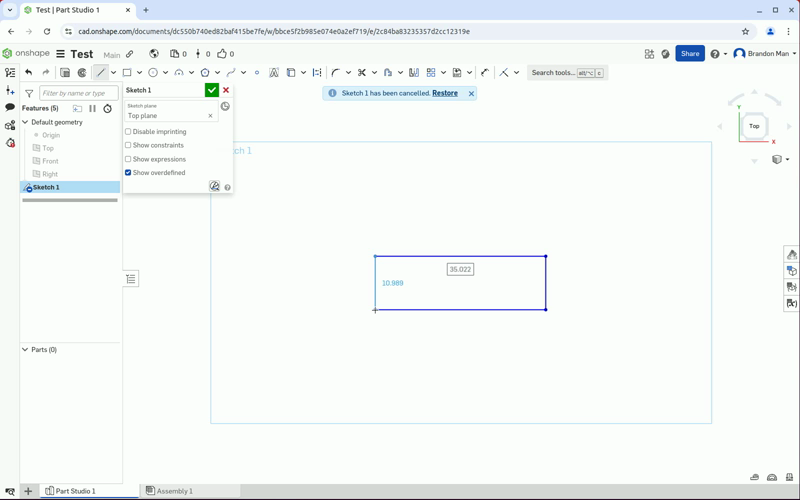
key_up(shift)
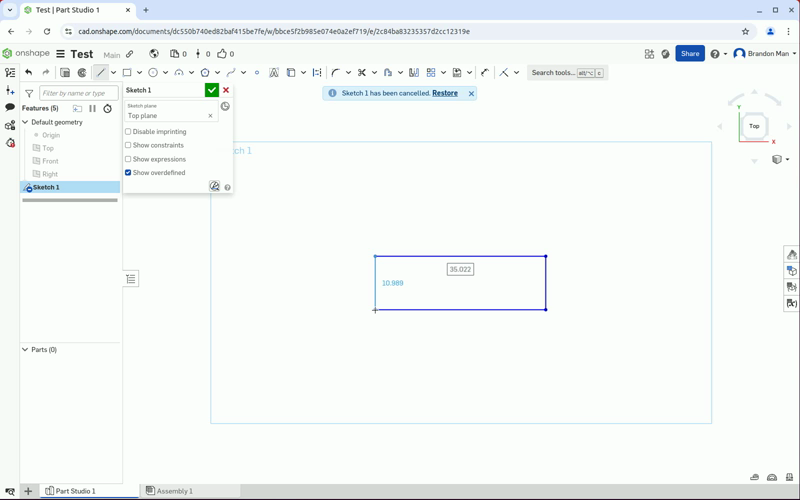
click(375, 309)
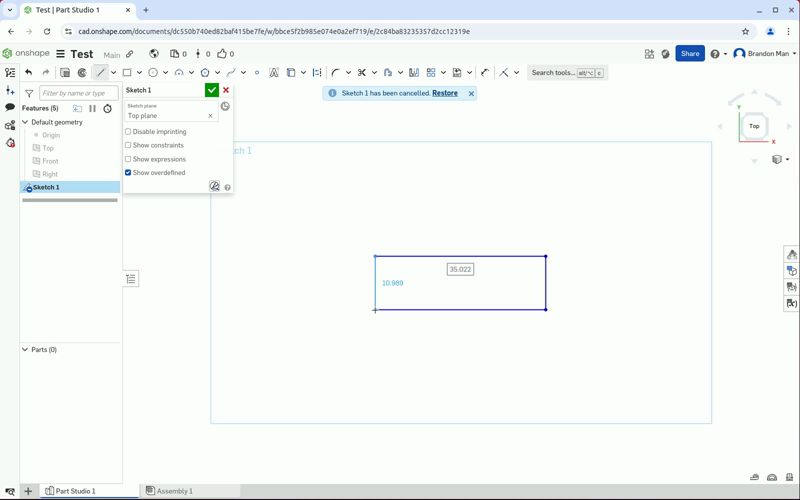
key(esc)
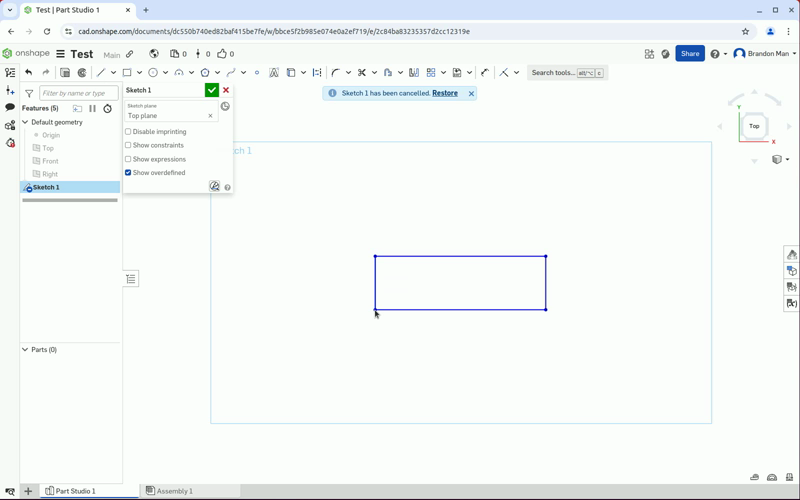
mouse_move(485, 282)
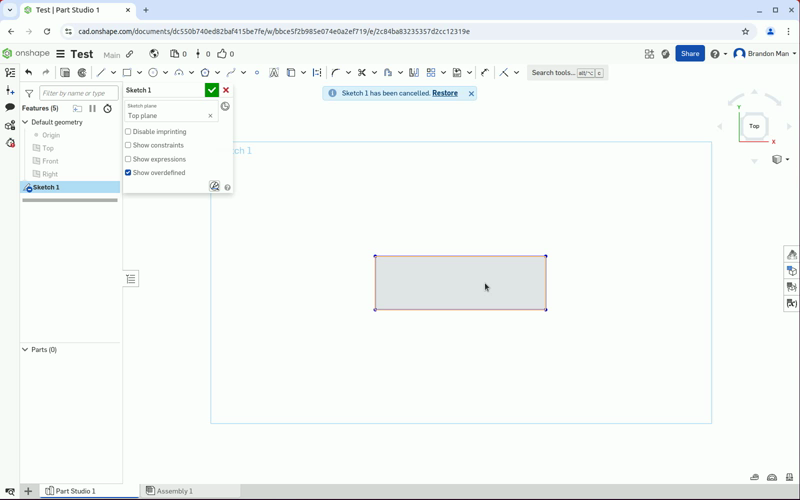
click(485, 282)
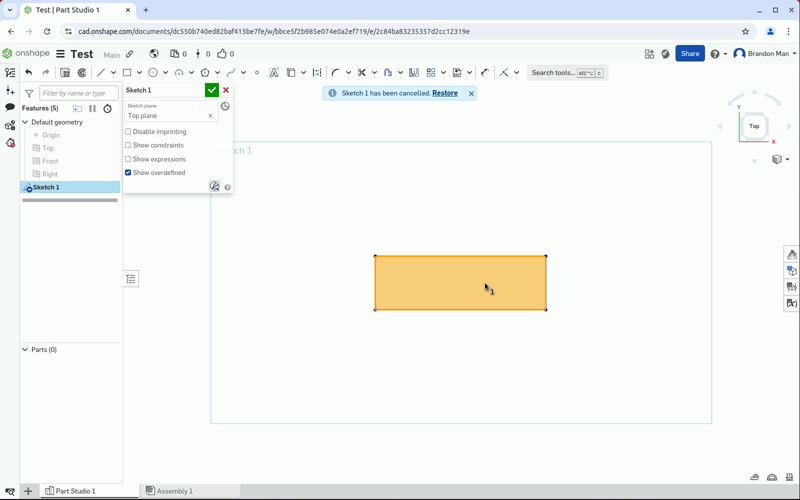
mouse_move(73, 352)
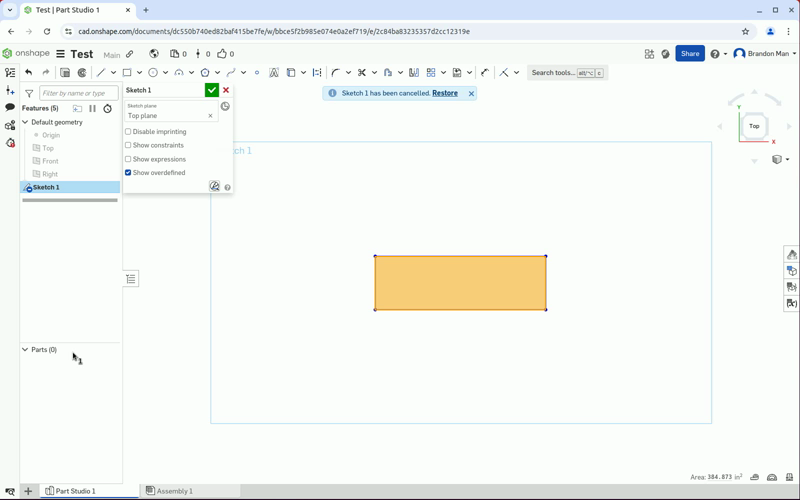
key(shift+y)
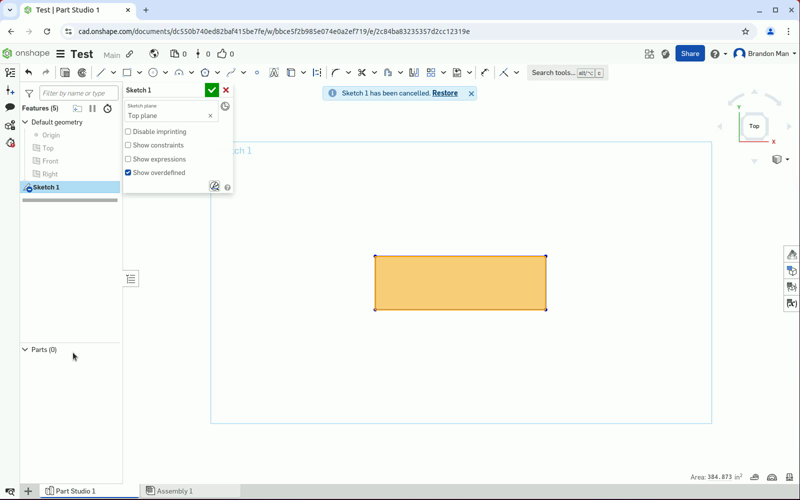
key(shift+e)
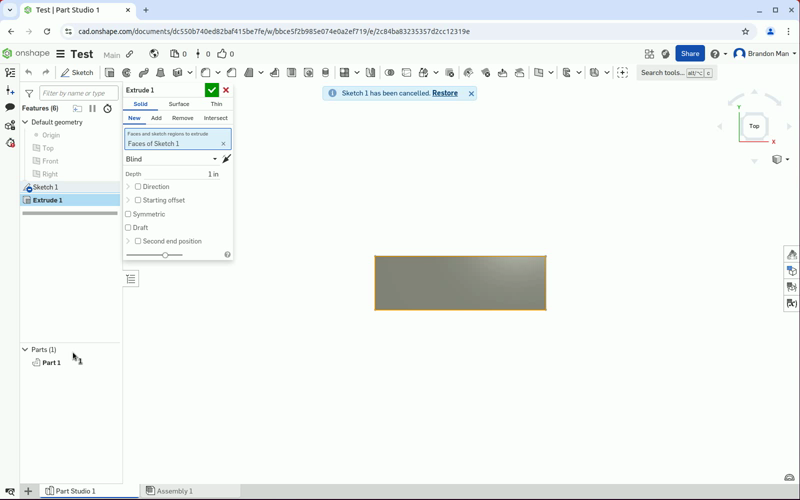
mouse_move(143, 106)
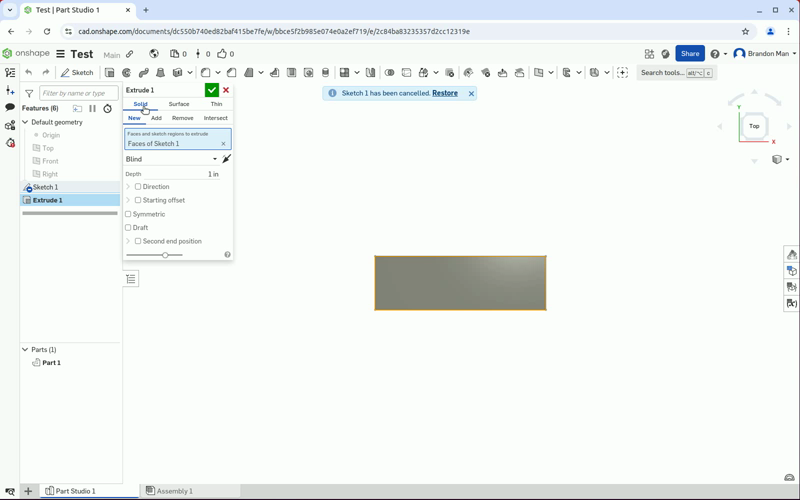
click(143, 106)
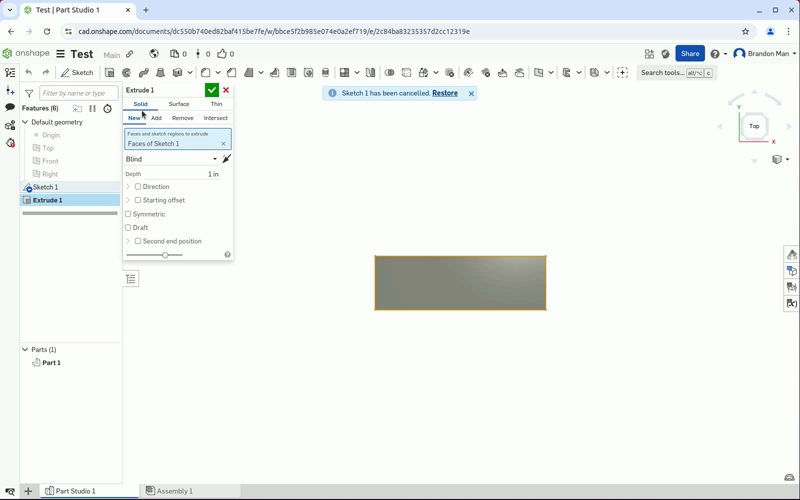
mouse_move(137, 120)
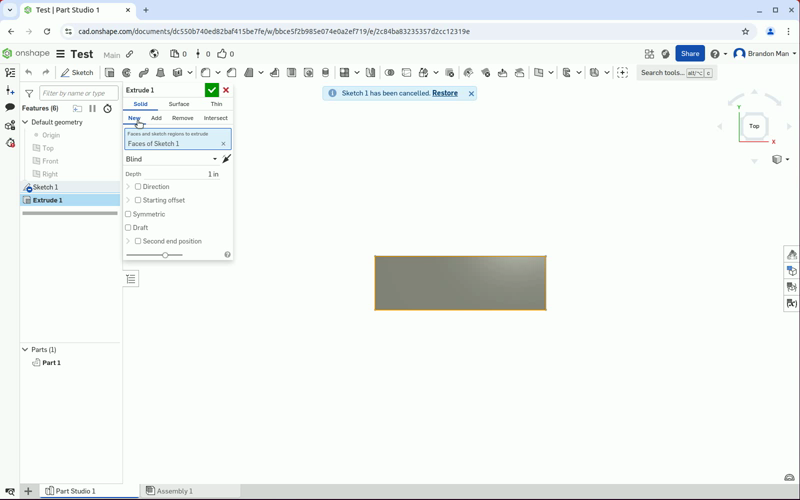
click(137, 120)
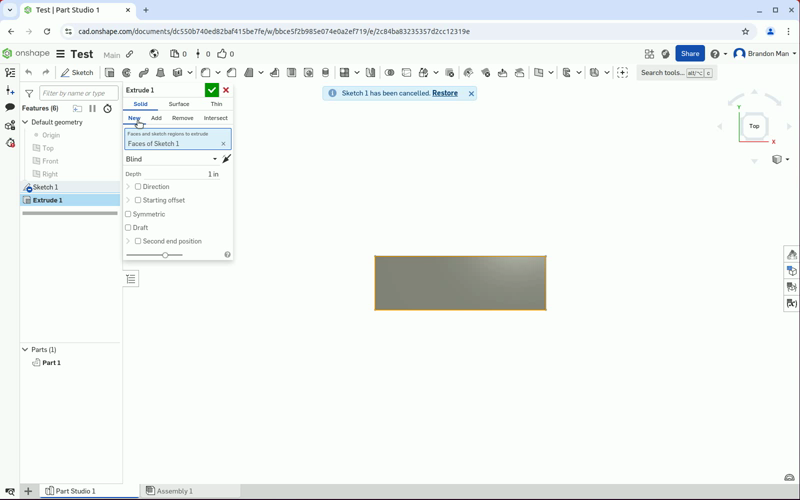
key(tab, 4)
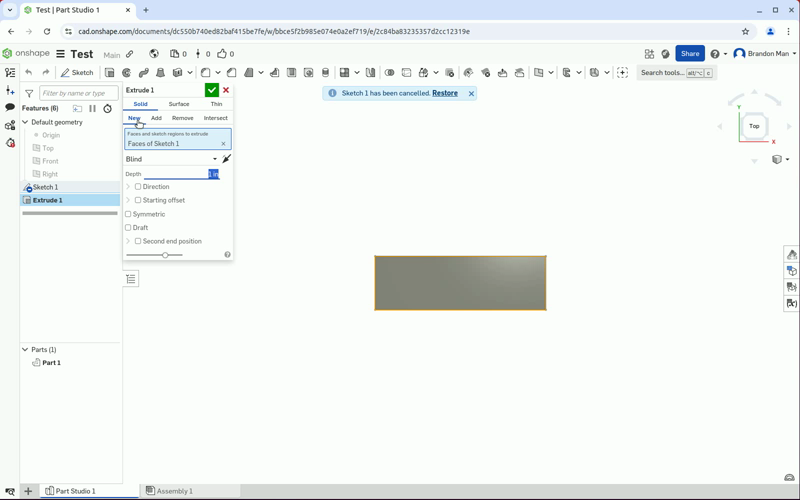
text(2.648)
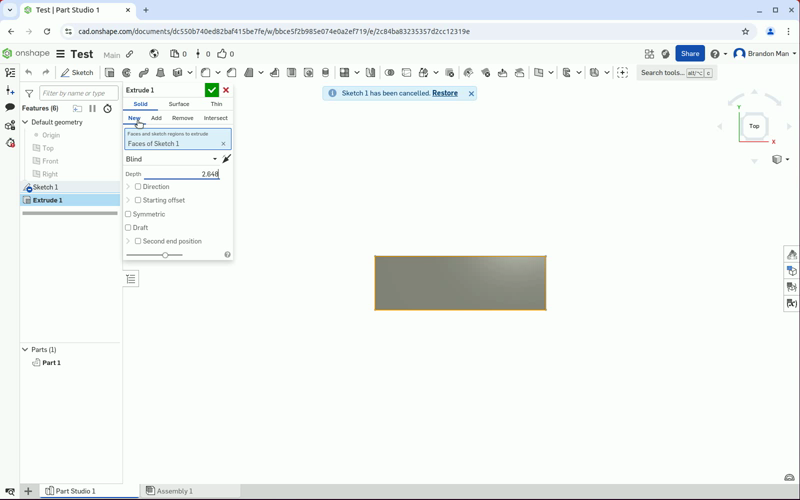
key(enter)
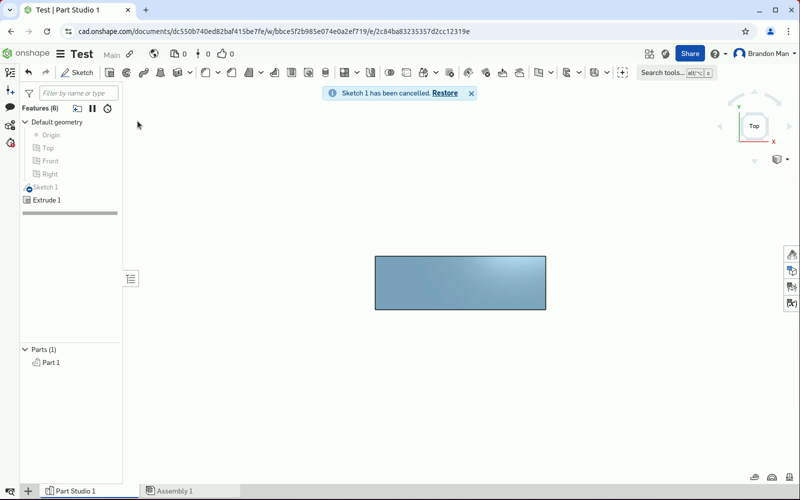
key(shift+h)
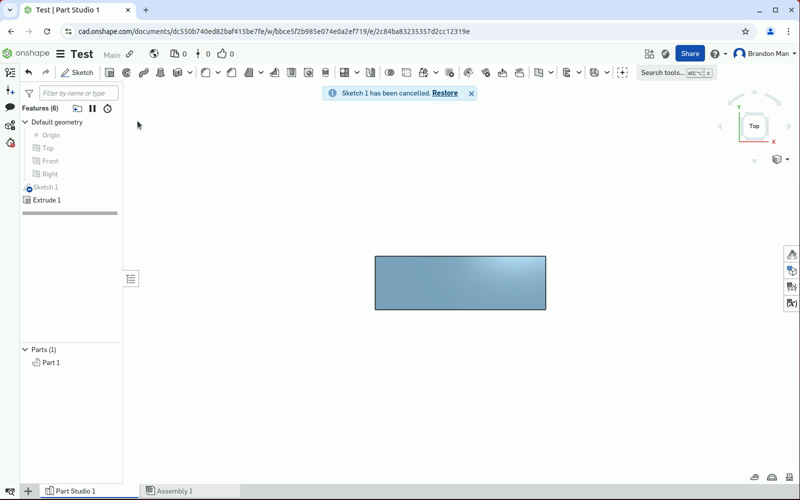
key(shift+h)
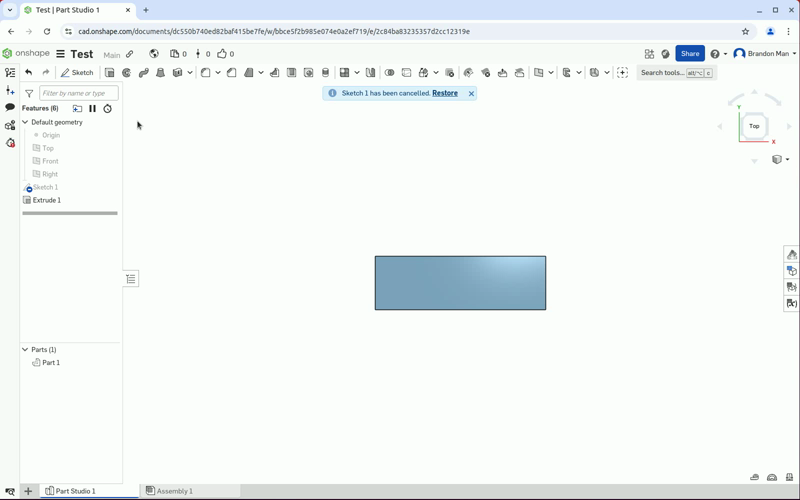
mouse_move(73, 189)
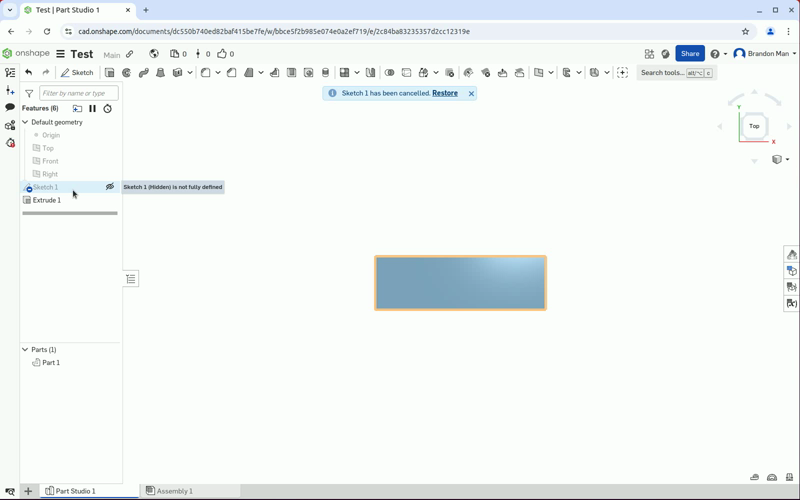
click(73, 189)
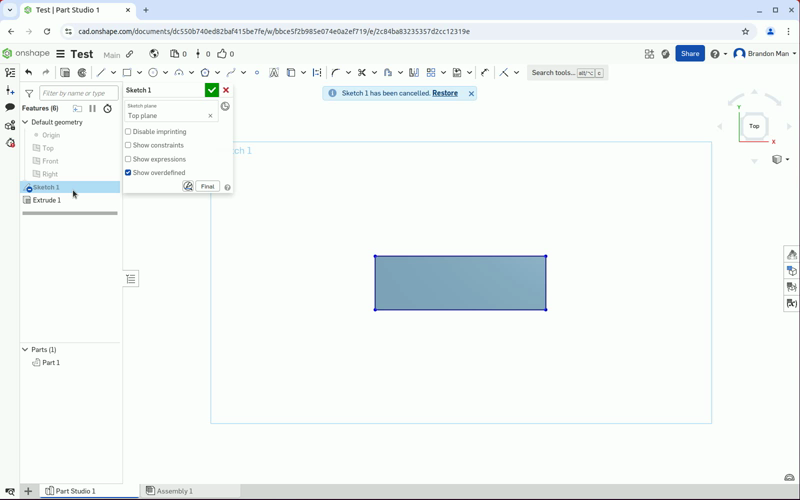
mouse_move(229, 92)
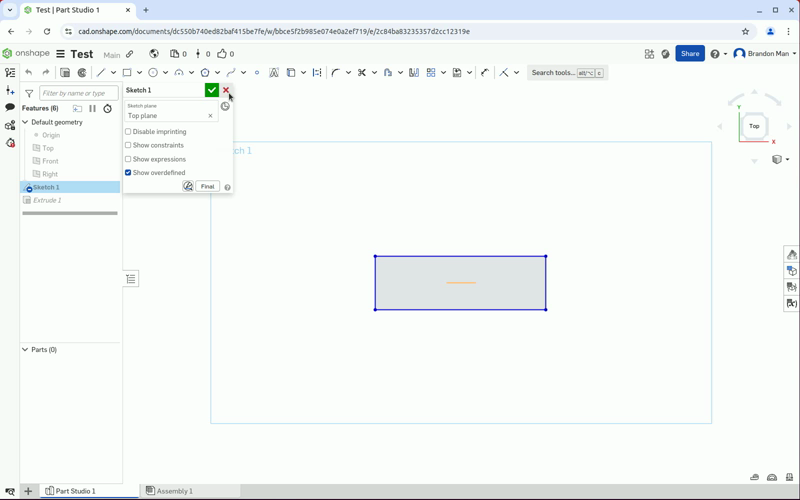
click(229, 92)
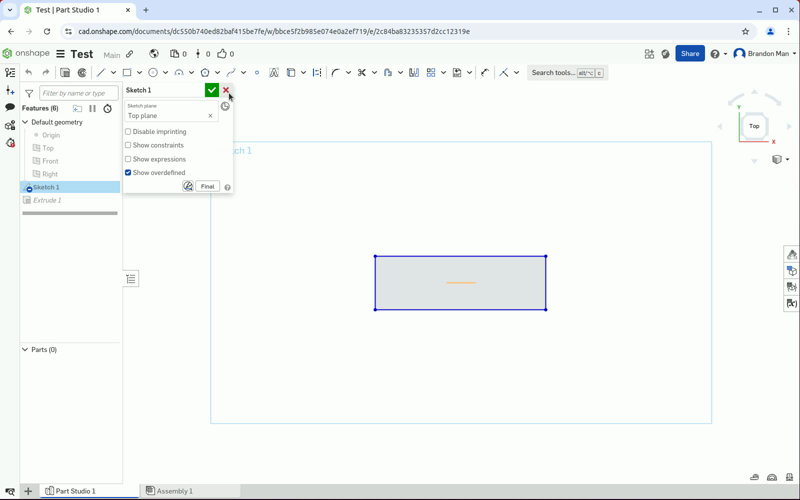
key(shift+s)
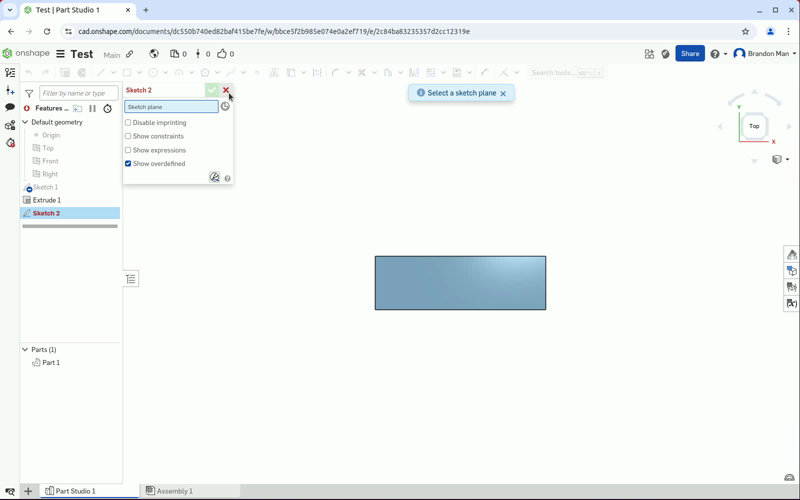
mouse_move(73, 150)
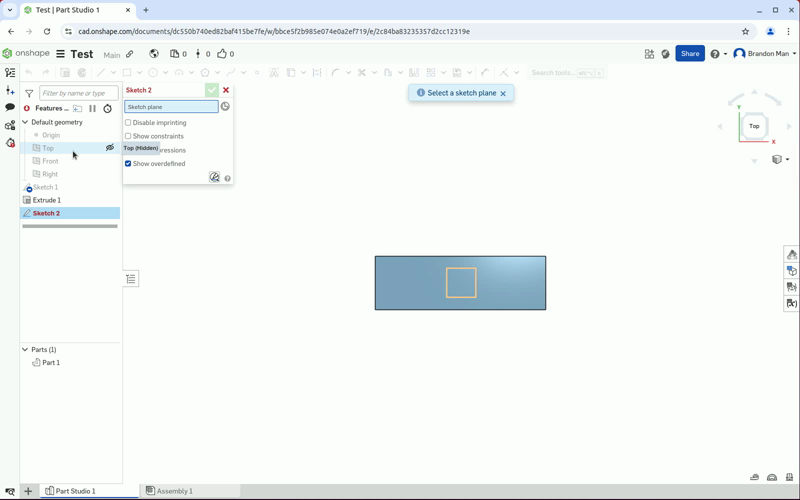
click(73, 150)
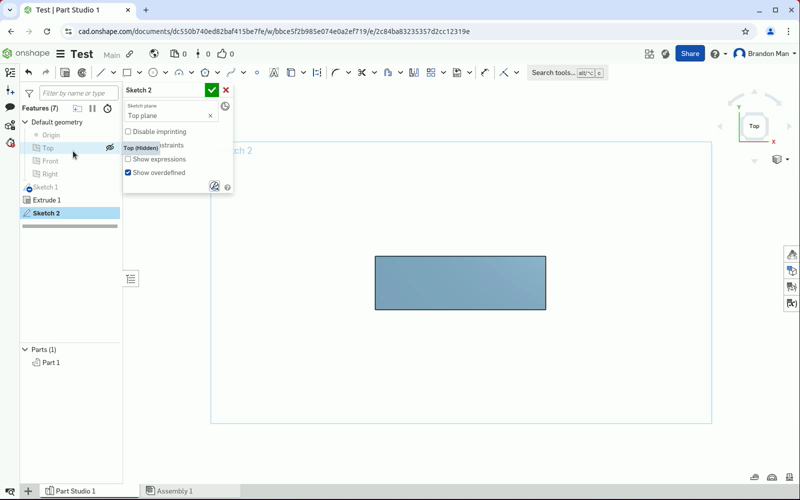
mouse_move(73, 352)
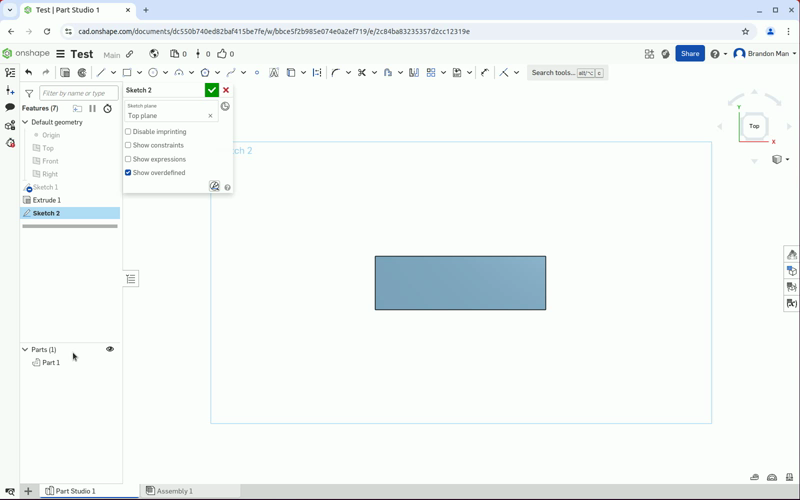
key(y)
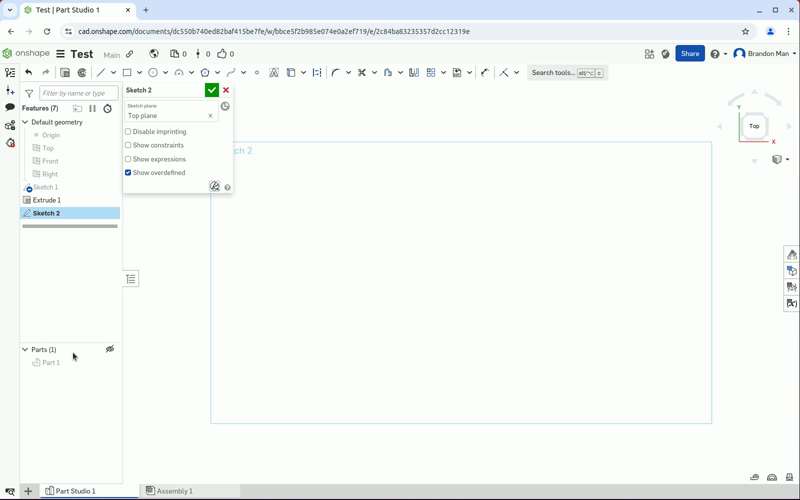
key(a)
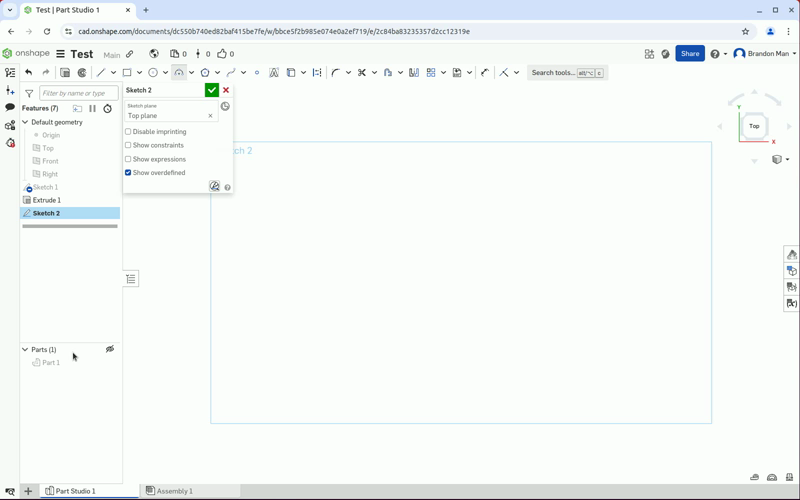
key_down(shift)
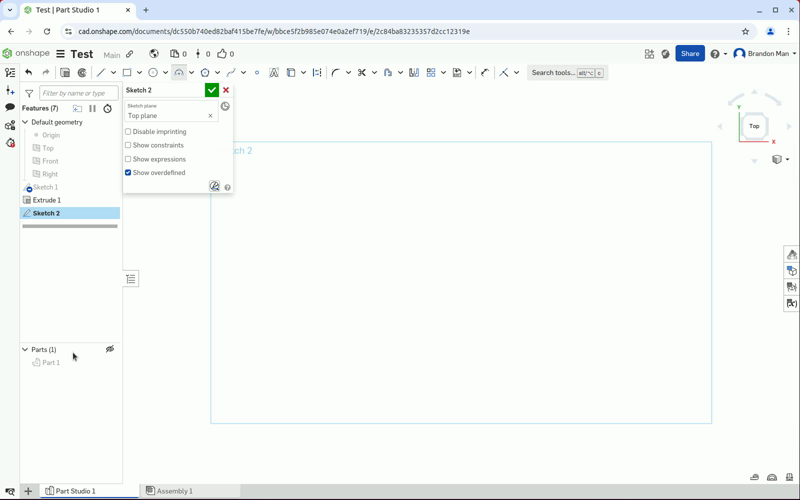
mouse_move(546, 309)
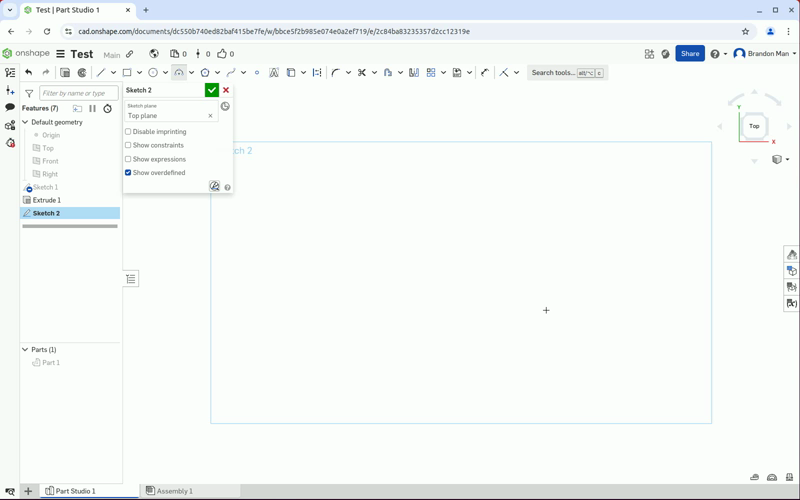
click(546, 309)
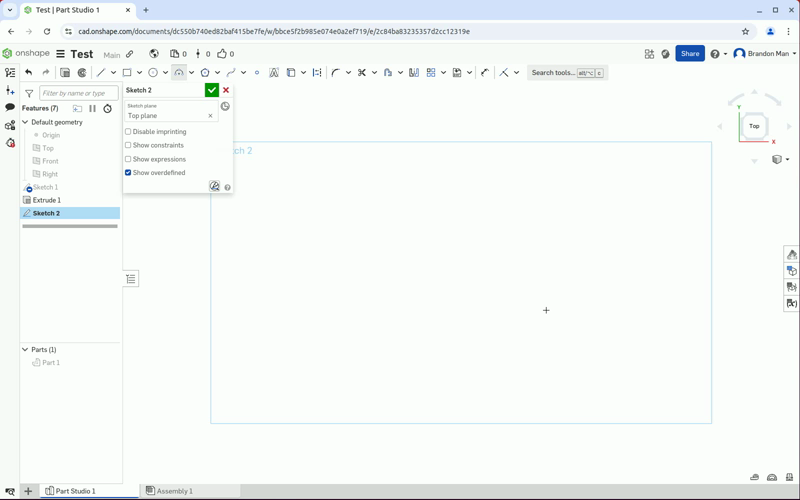
key_up(shift)
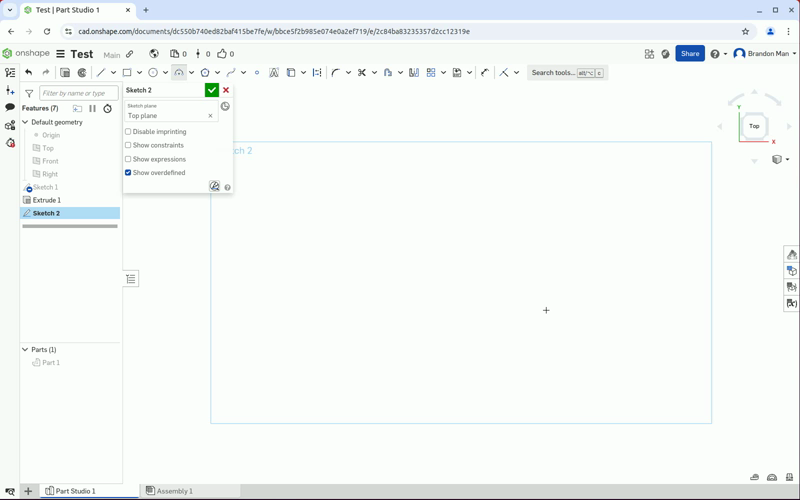
key_down(shift)
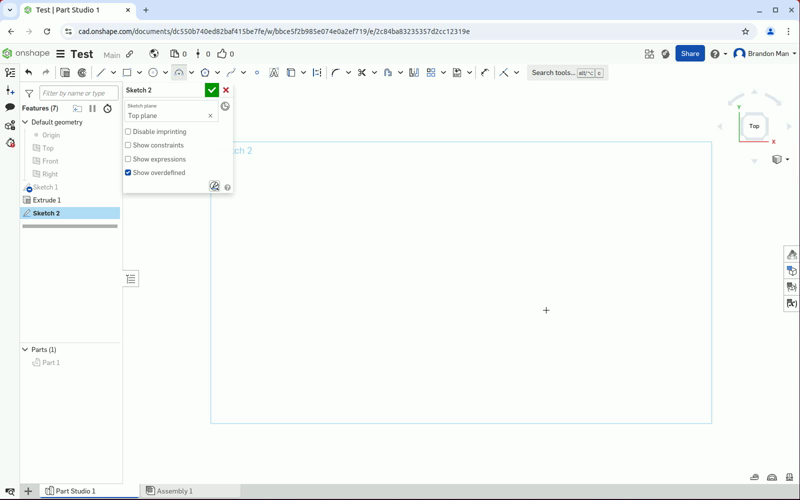
mouse_move(546, 255)
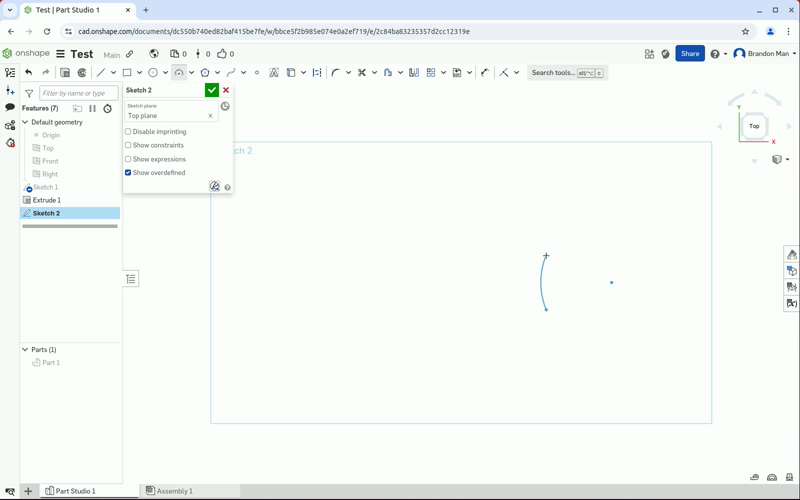
click(546, 255)
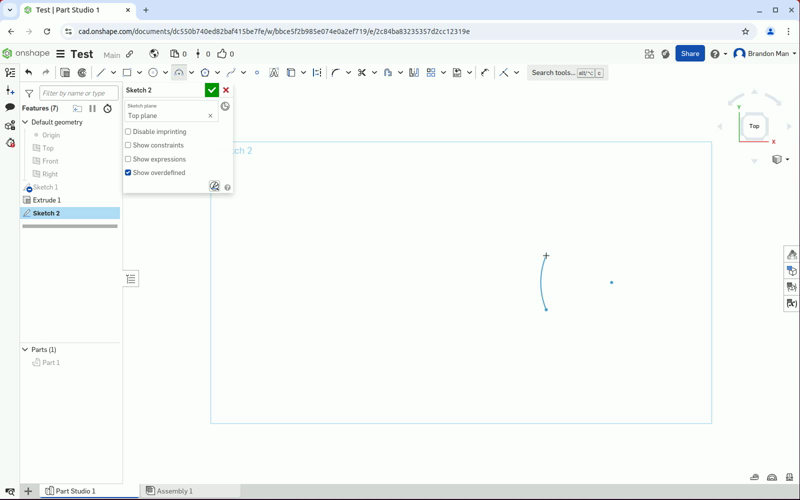
mouse_move(573, 282)
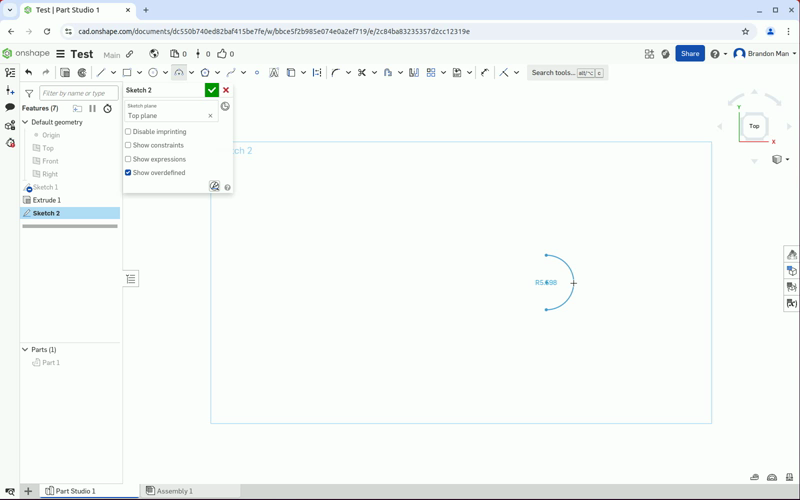
click(573, 282)
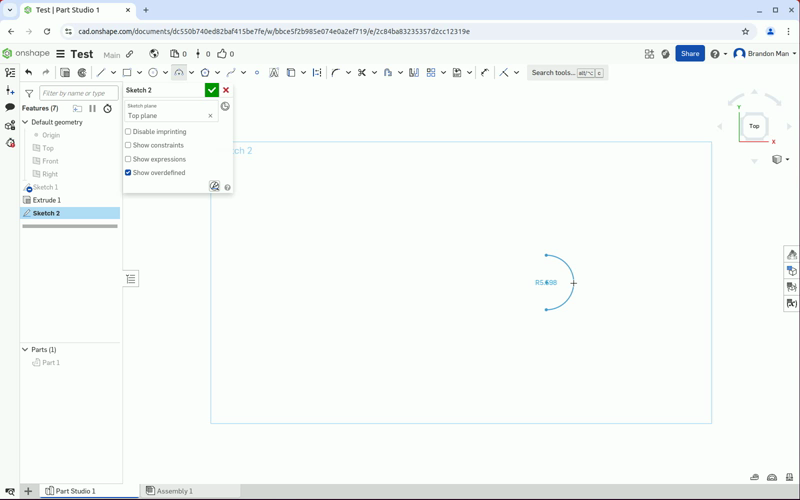
key_up(shift)
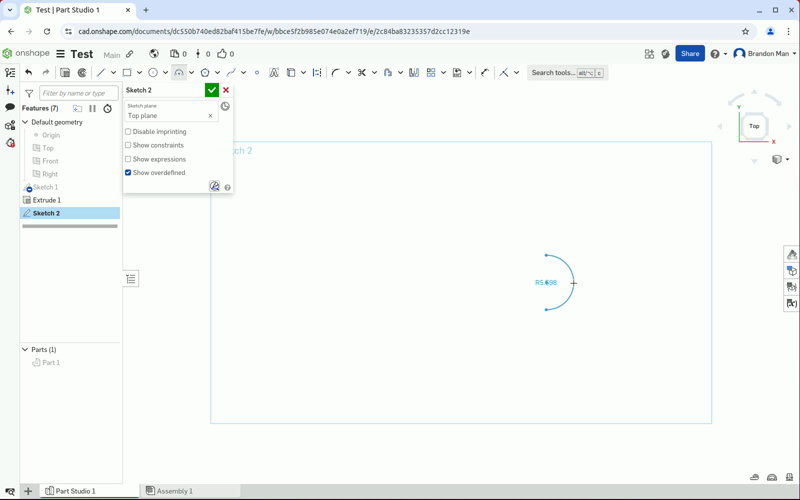
key(esc)
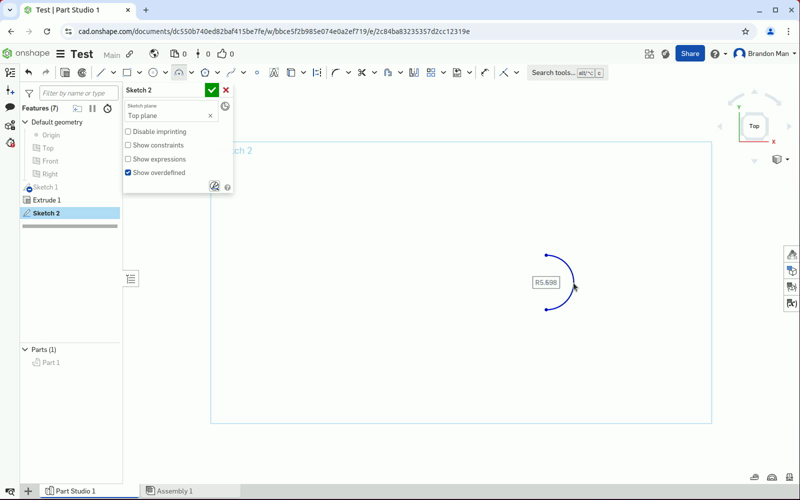
key(l)
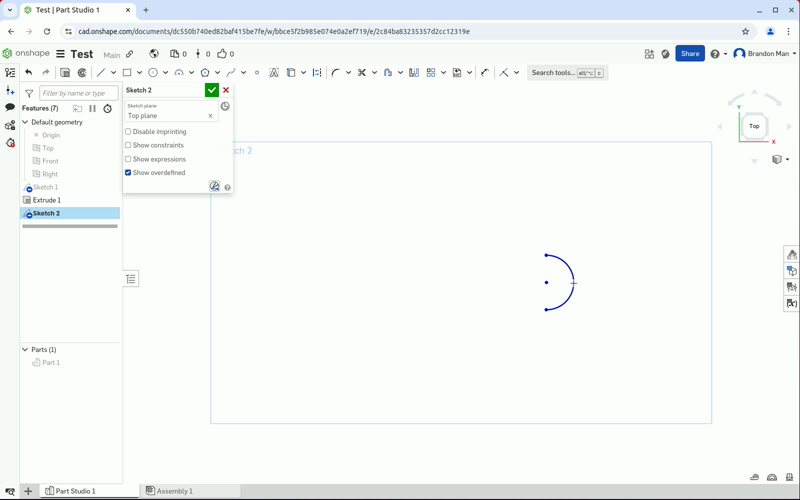
mouse_move(546, 255)
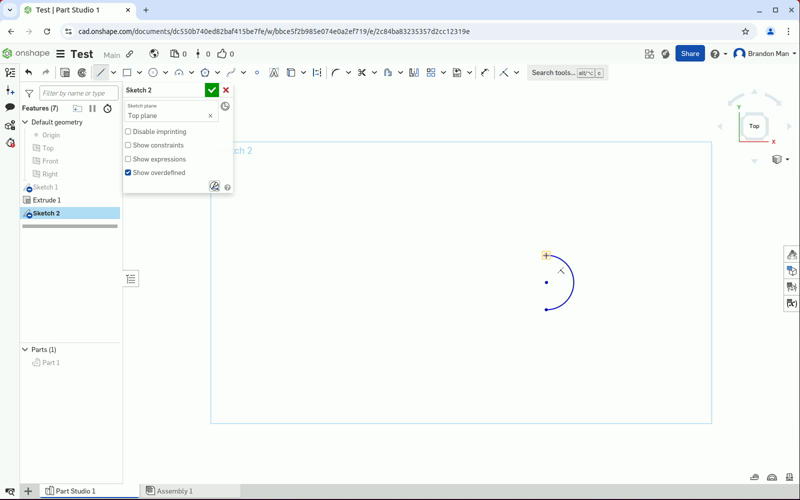
click(546, 255)
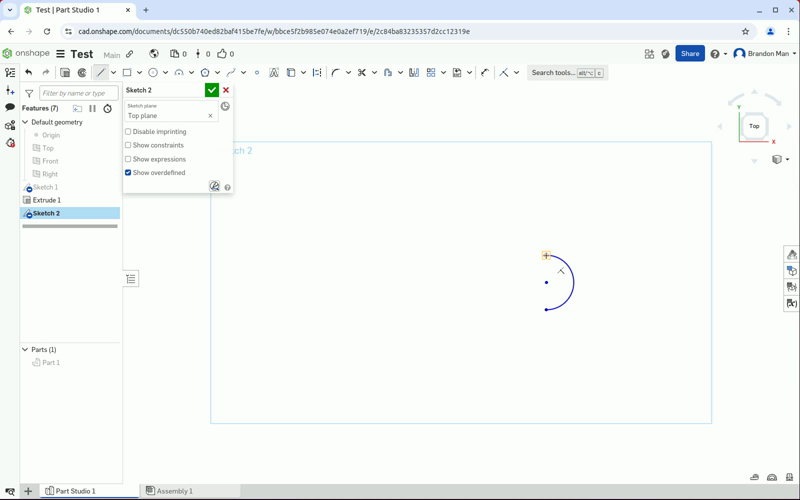
mouse_move(576, 255)
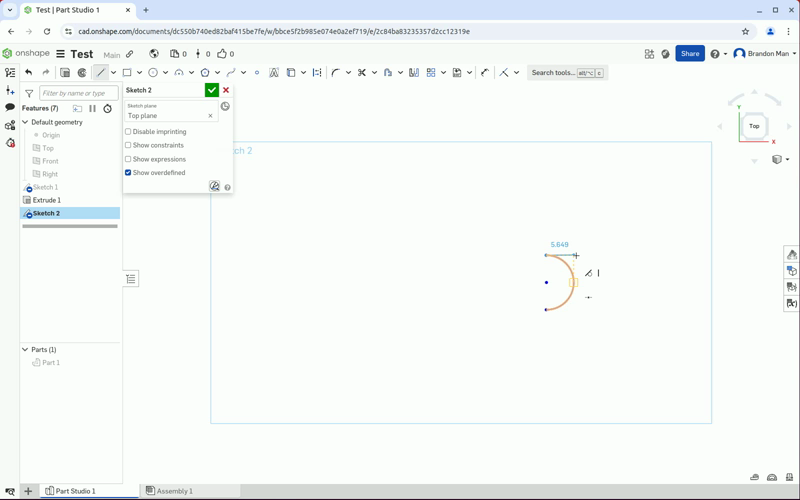
key_down(shift)
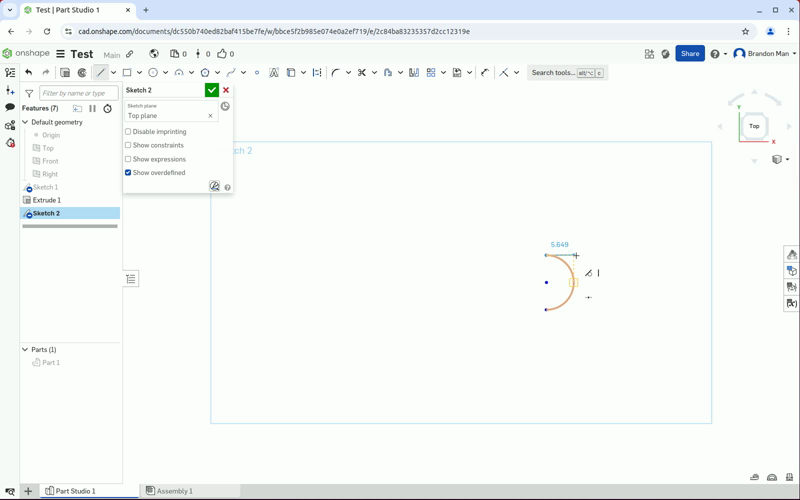
mouse_move(546, 309)
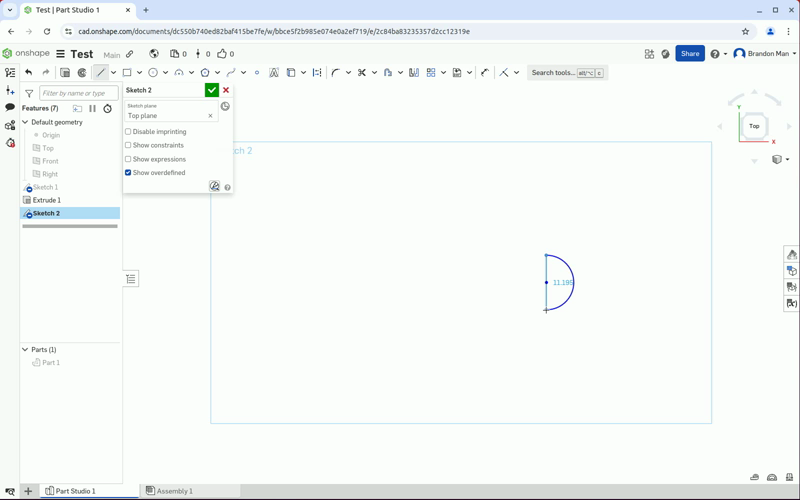
key_up(shift)
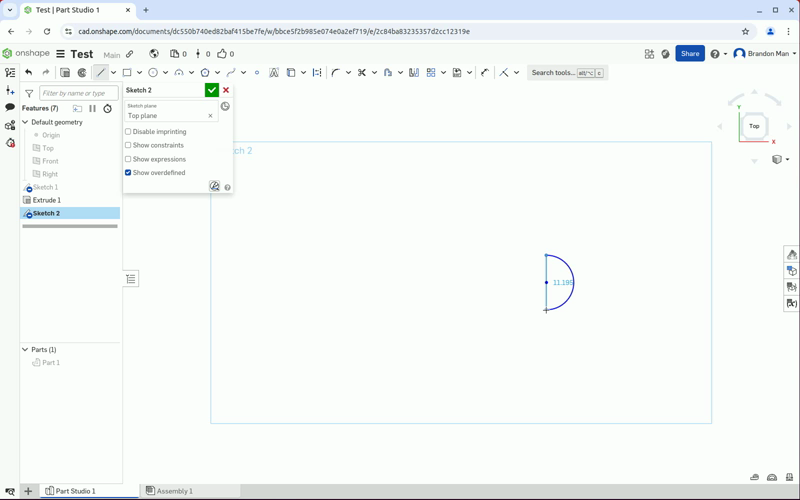
click(546, 309)
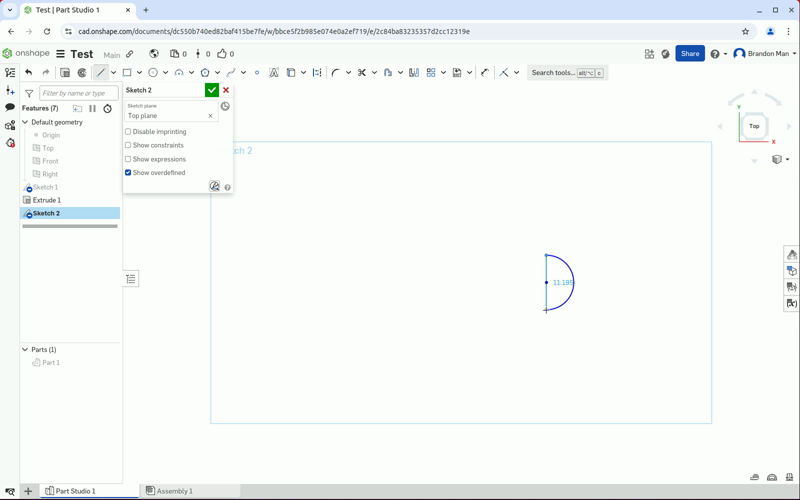
key(esc)
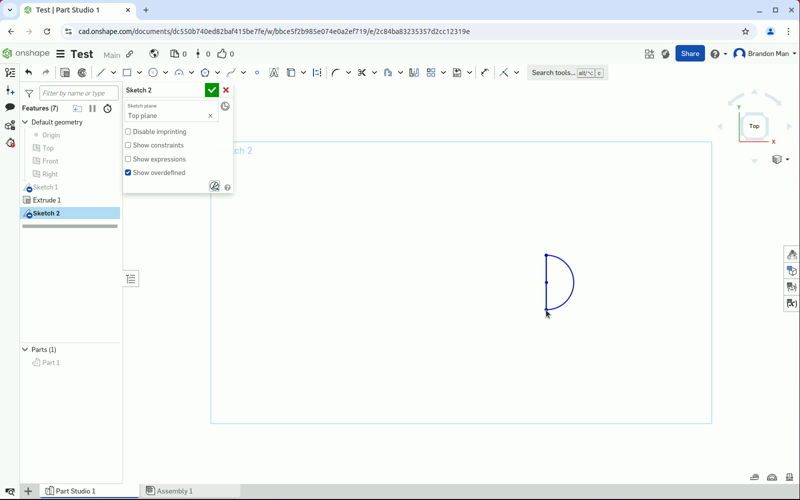
key(c)
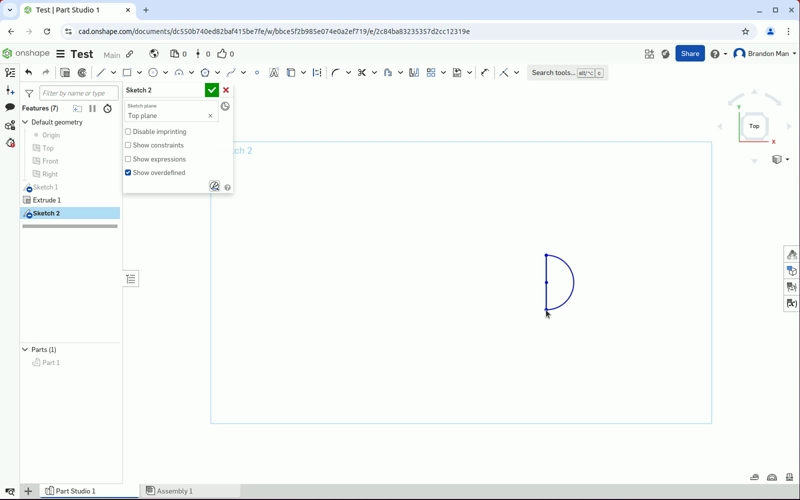
key_down(shift)
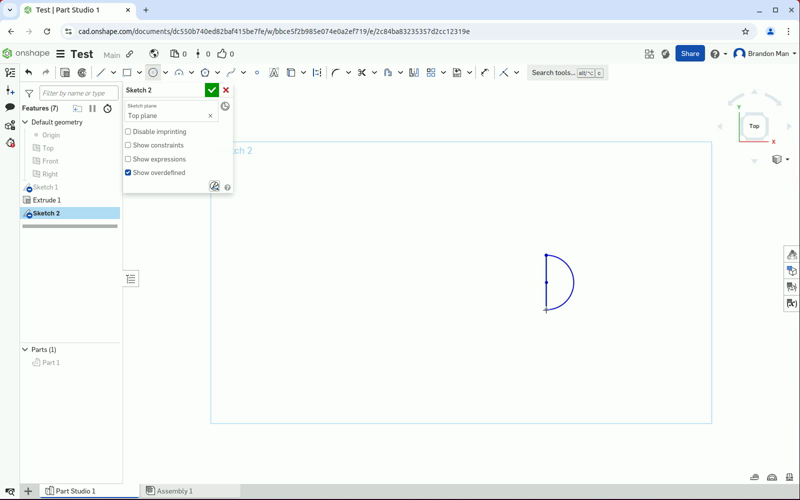
mouse_move(560, 282)
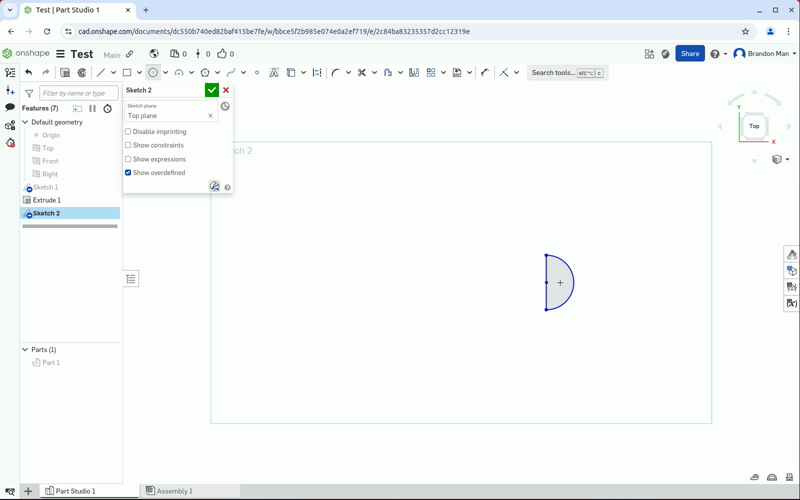
click(560, 282)
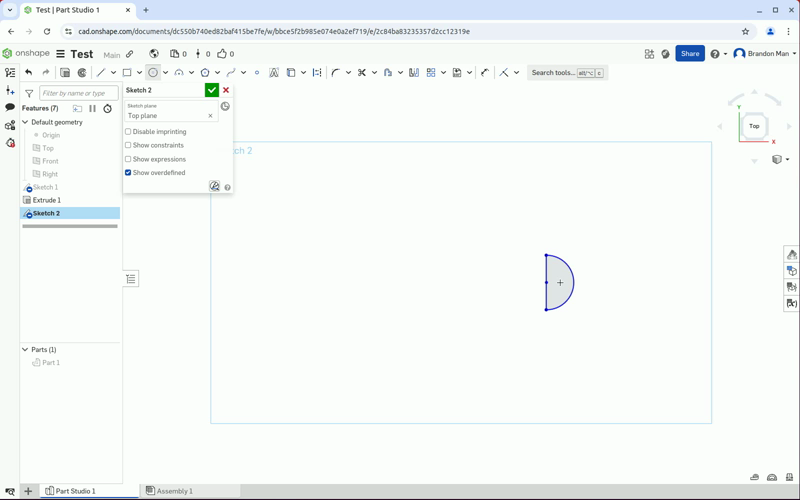
key_up(shift)
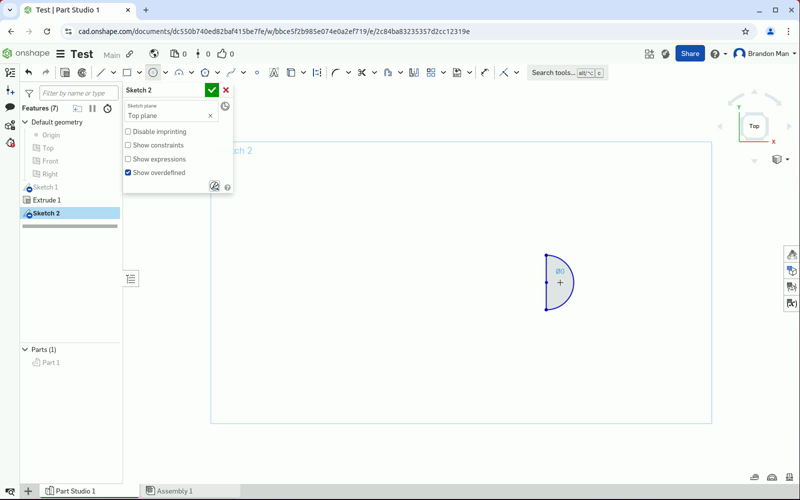
mouse_move(565, 282)
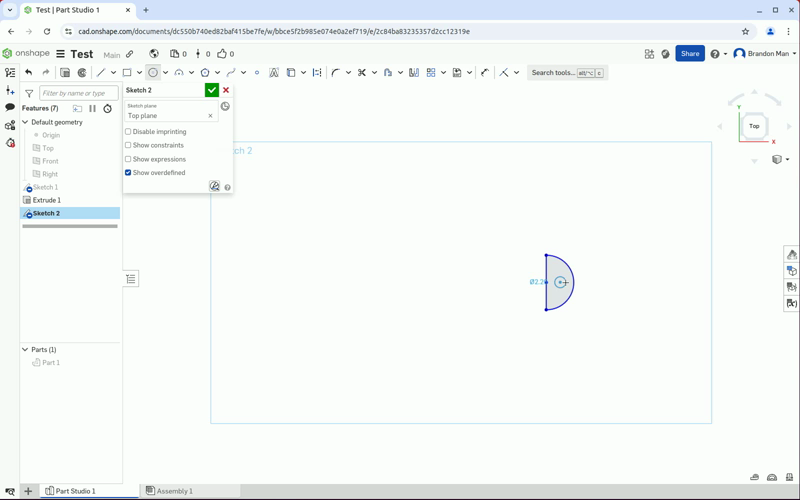
click(565, 282)
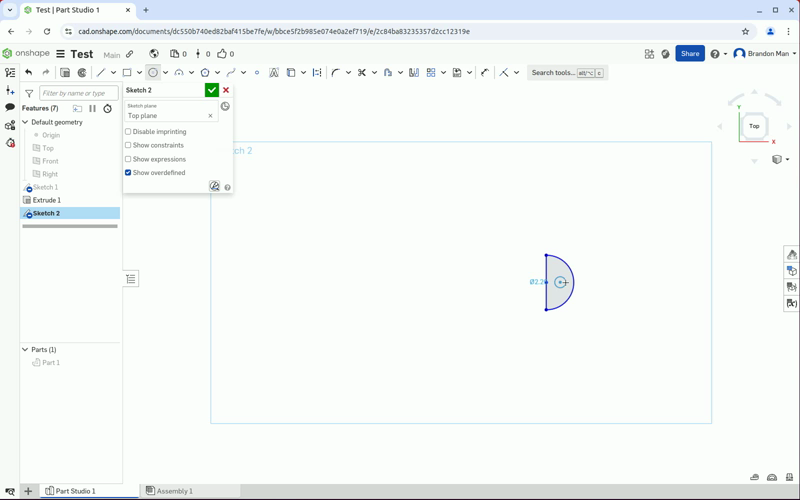
key(esc)
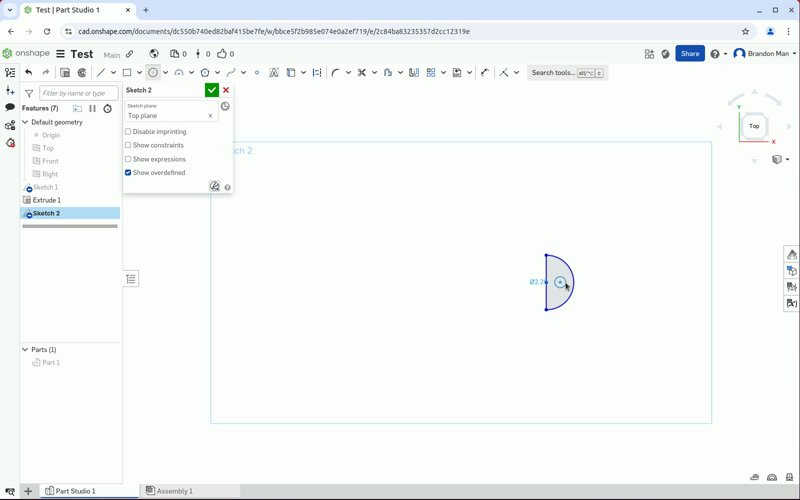
mouse_move(555, 277)
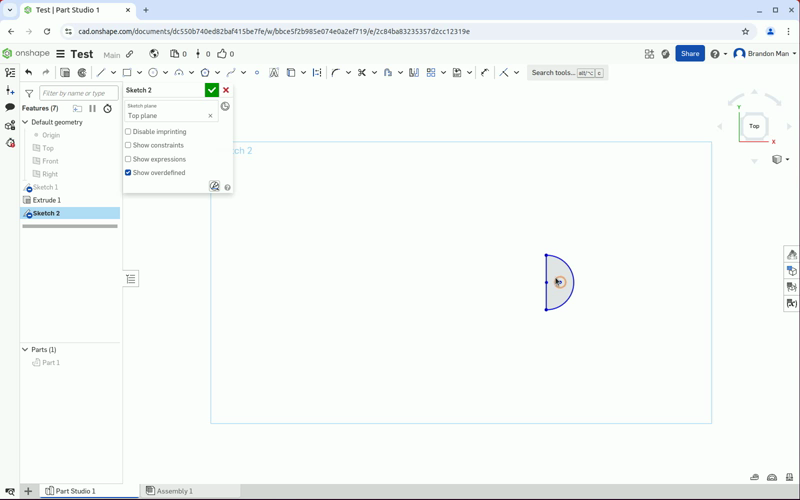
scroll(6)
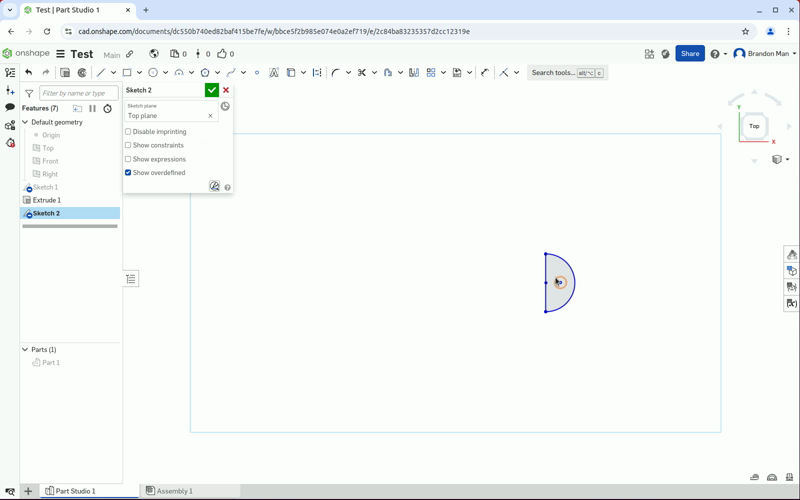
scroll(6)
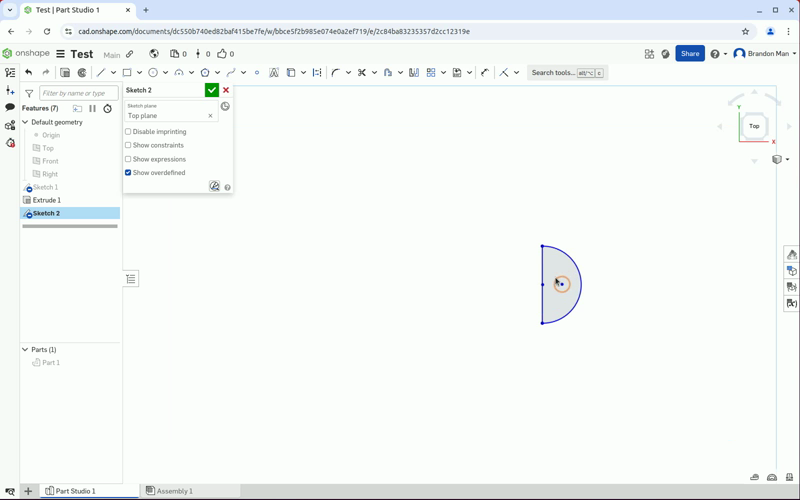
scroll(6)
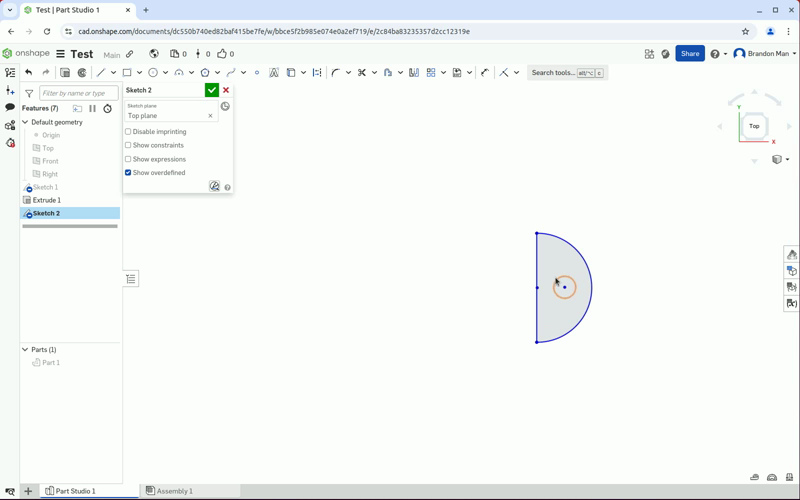
scroll(6)
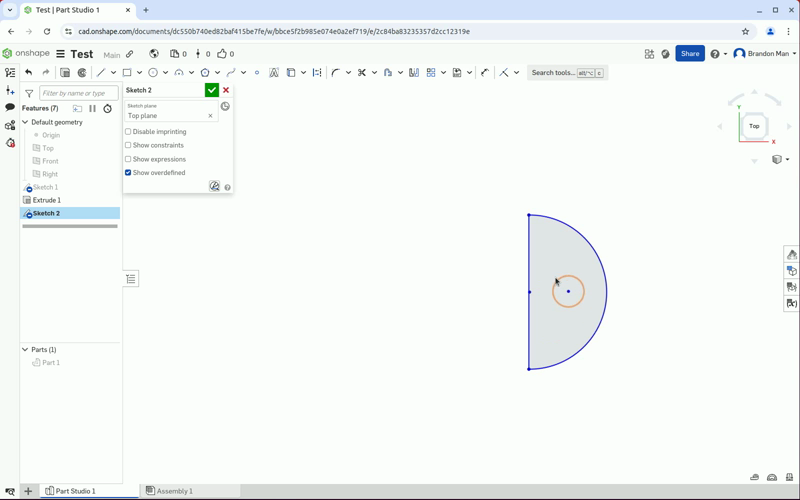
scroll(6)
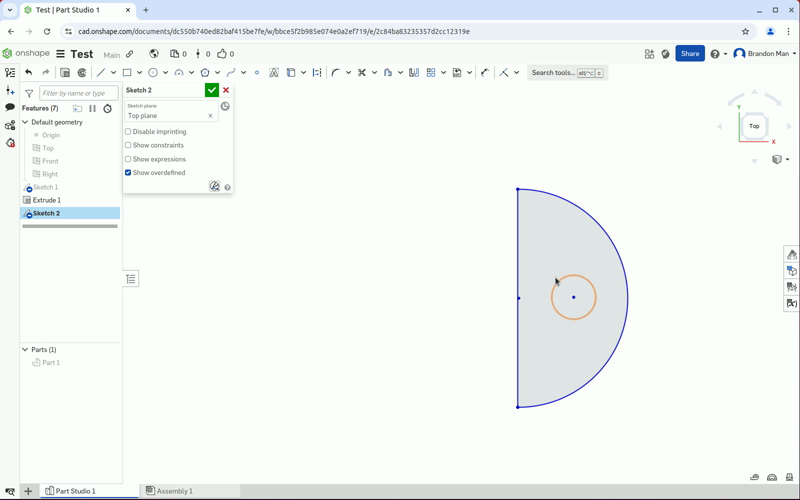
scroll(6)
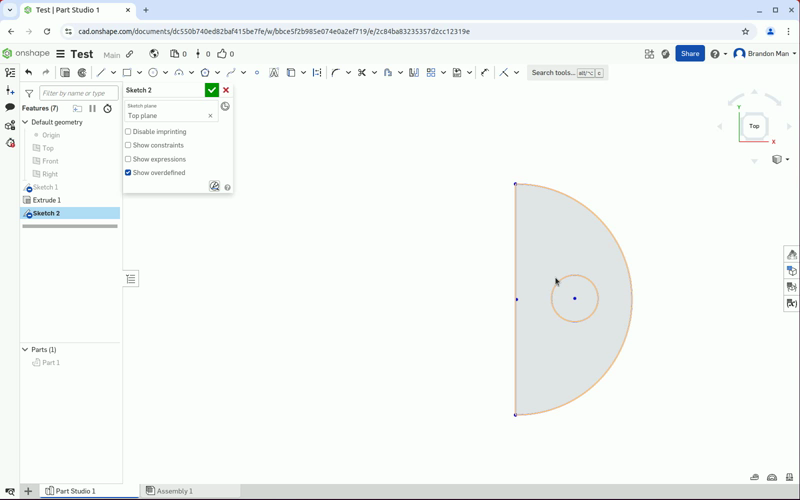
scroll(6)
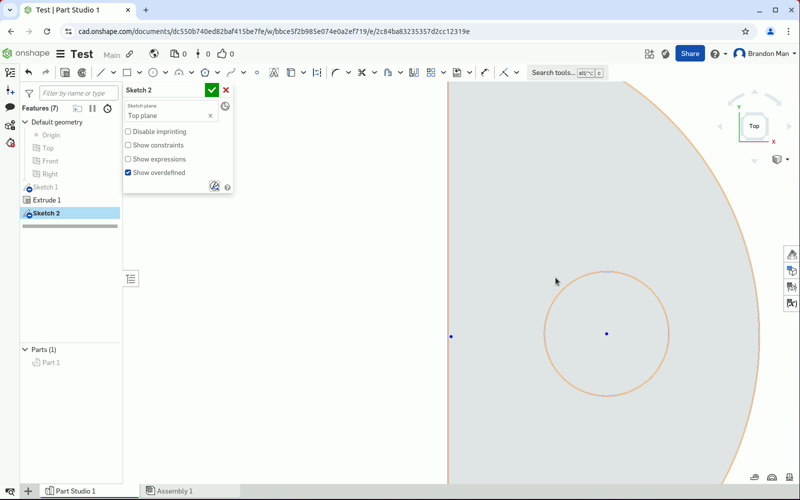
click(555, 277)
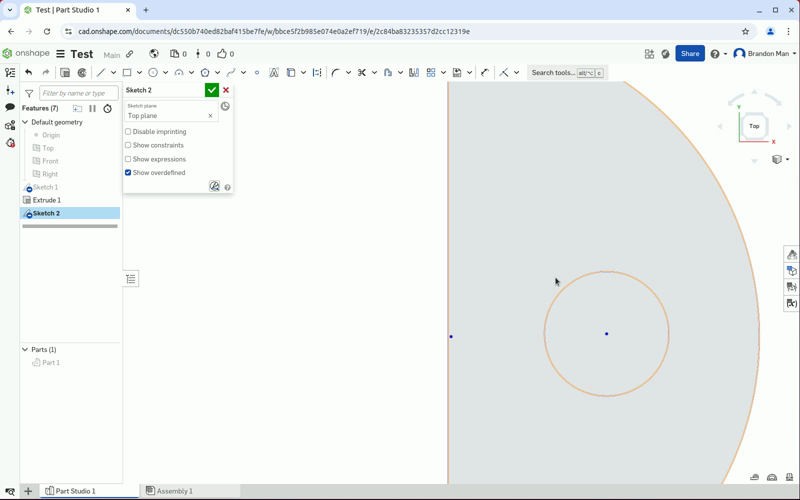
scroll(-6)
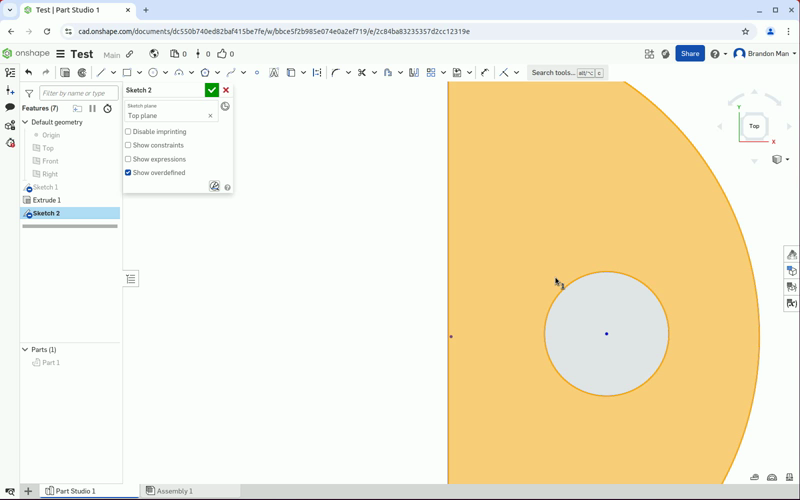
scroll(-6)
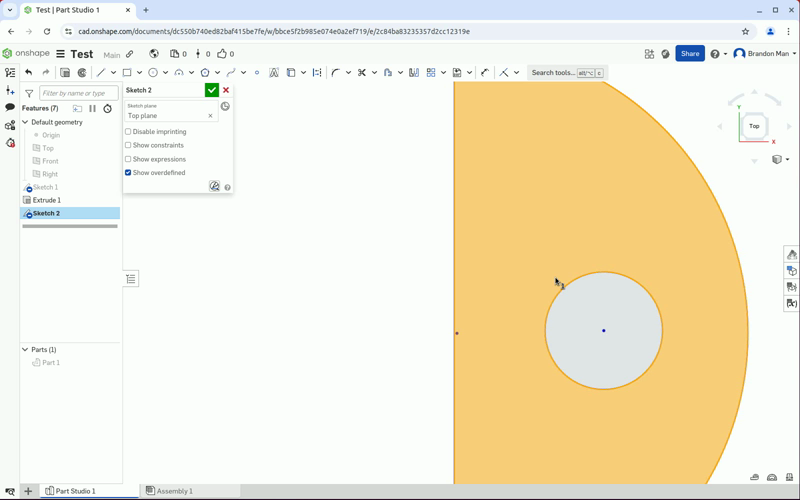
scroll(-6)
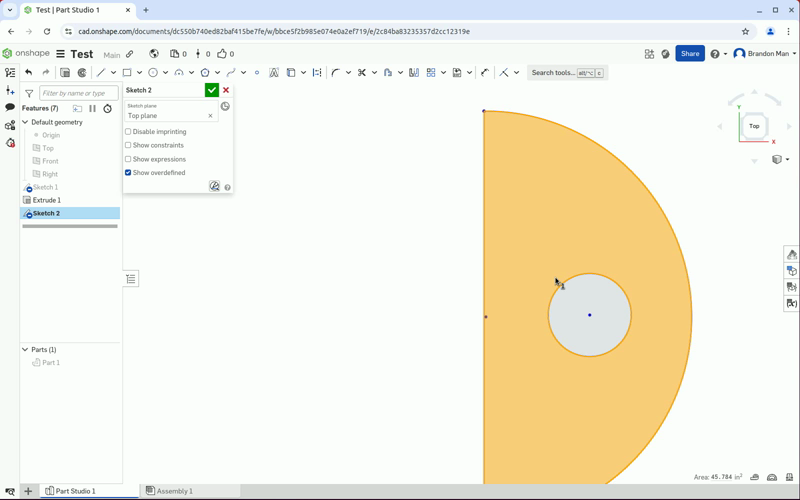
scroll(-6)
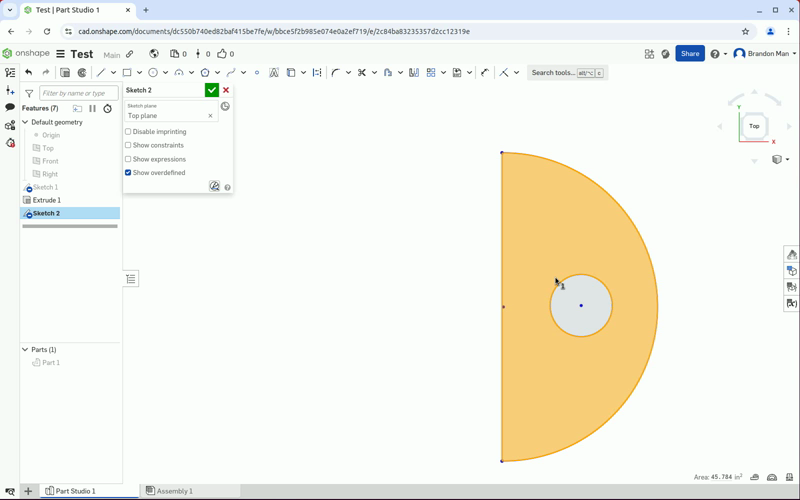
scroll(-6)
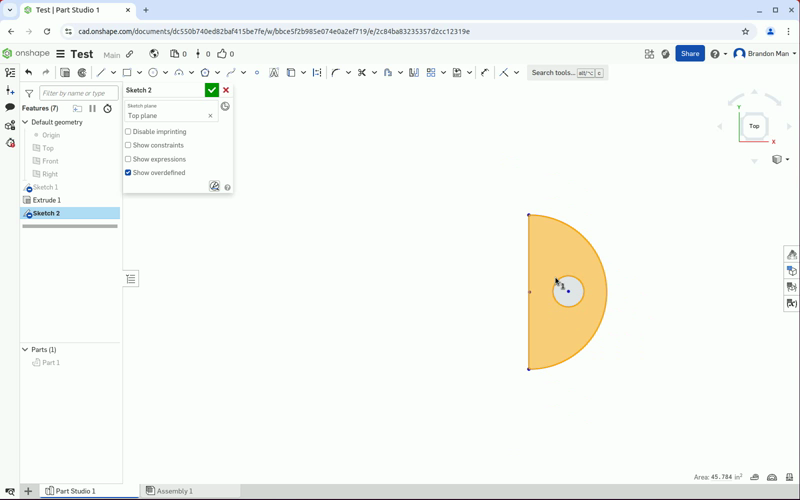
scroll(-6)
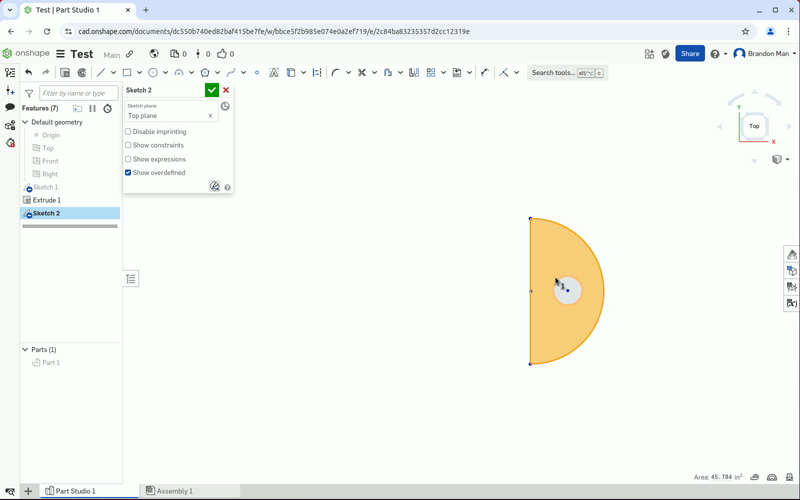
scroll(-6)
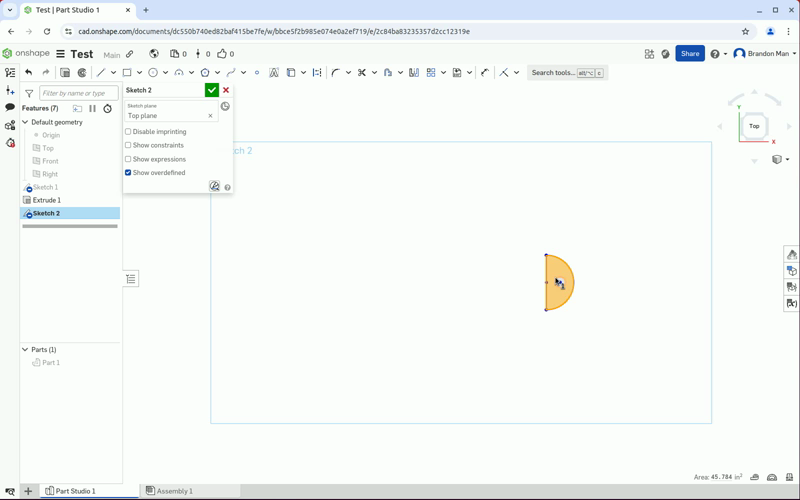
mouse_move(73, 352)
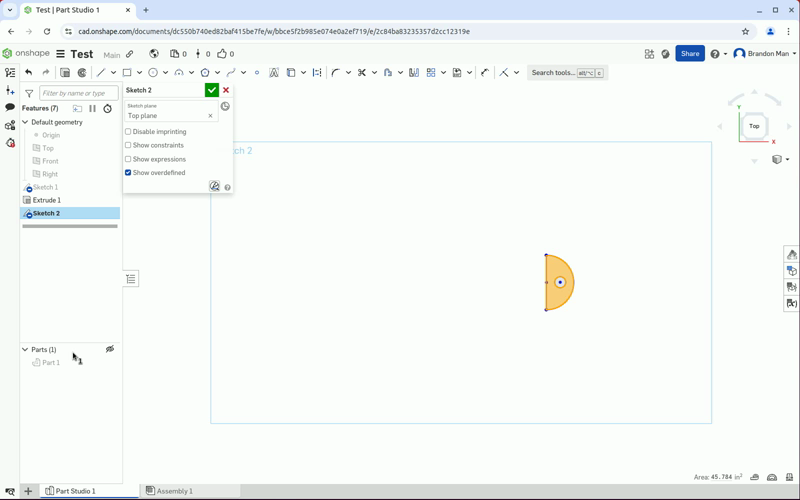
key(shift+y)
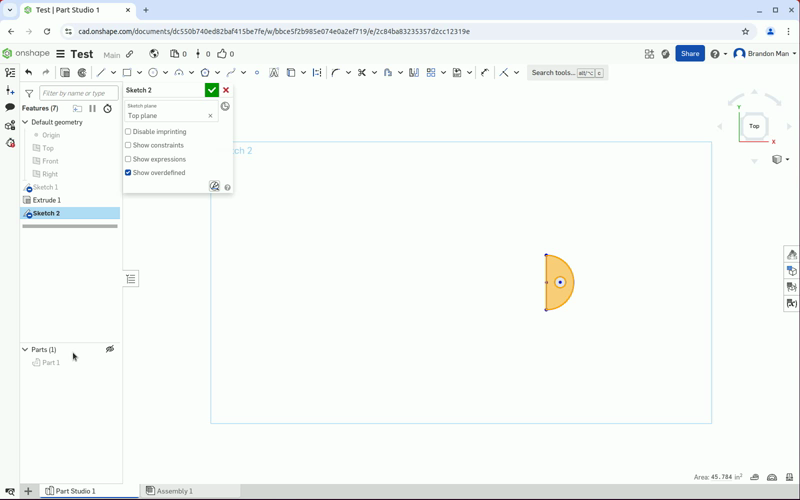
key(shift+e)
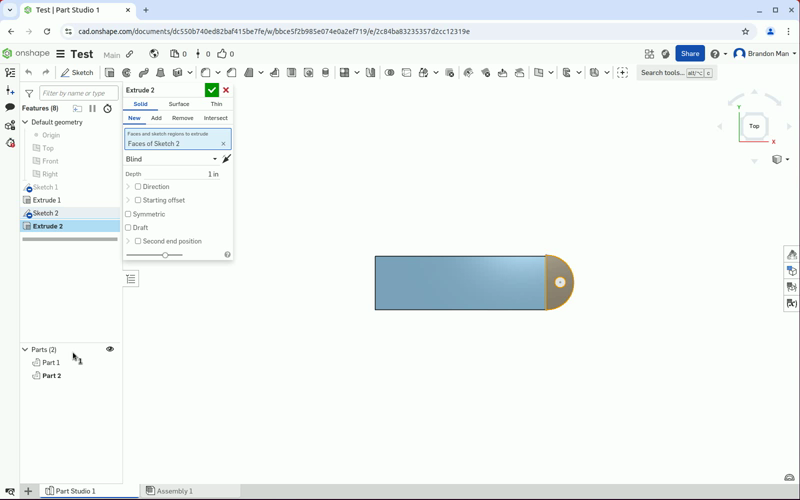
mouse_move(143, 106)
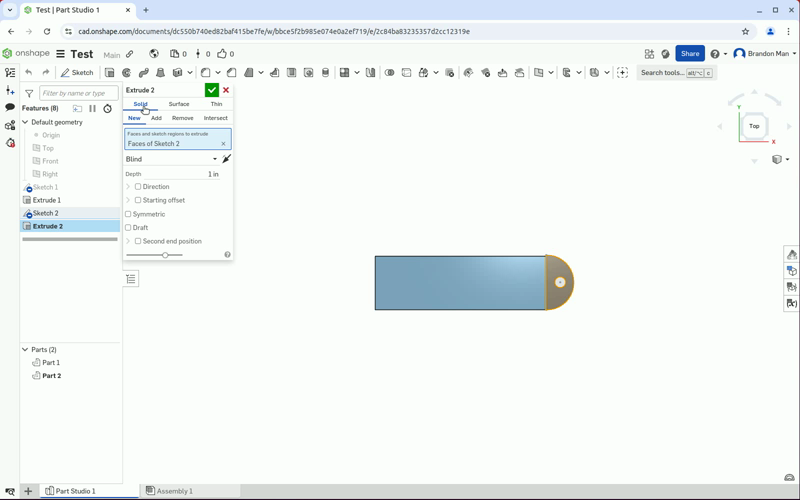
click(143, 106)
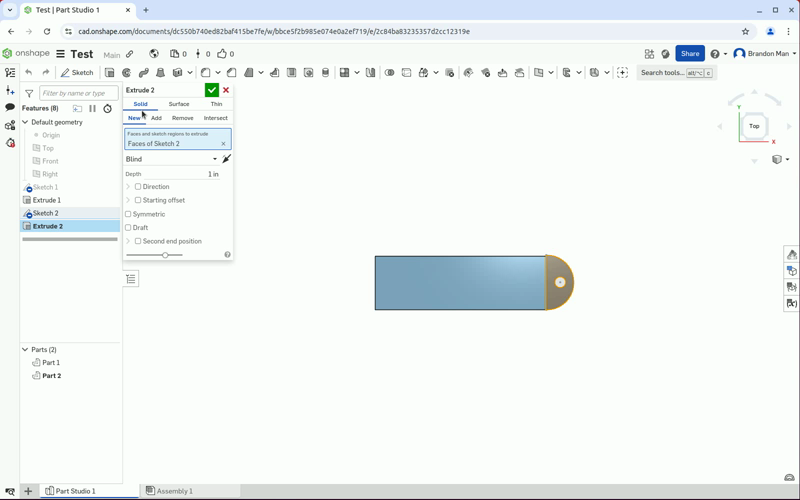
mouse_move(137, 120)
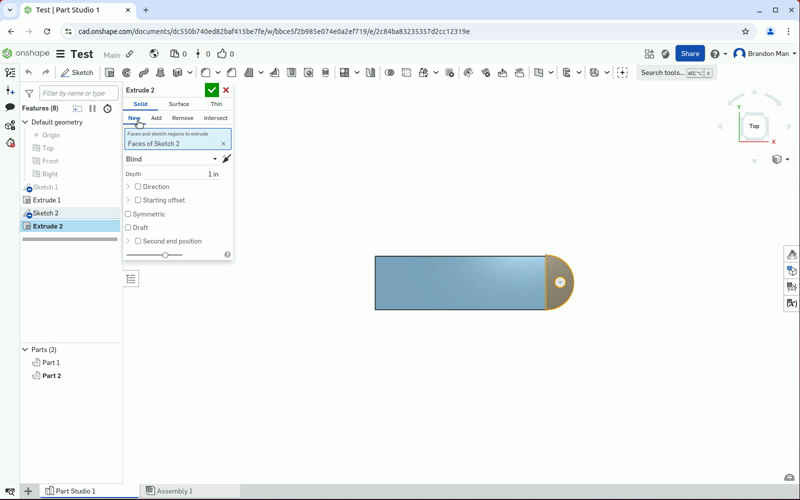
click(137, 120)
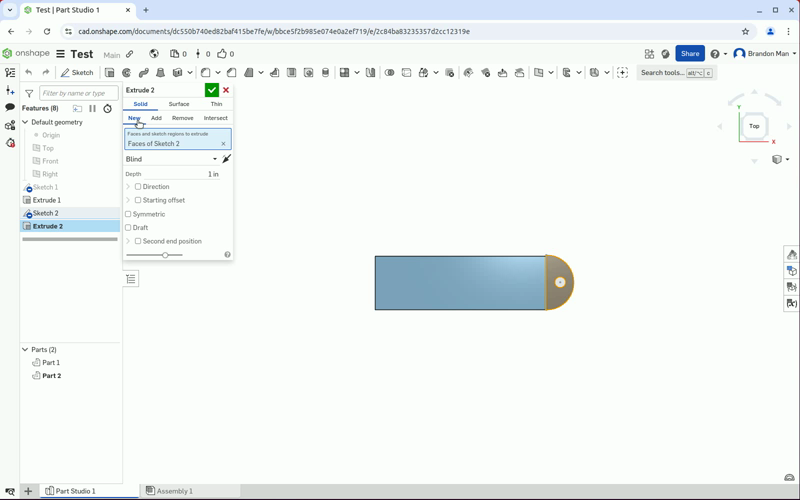
key(tab, 4)
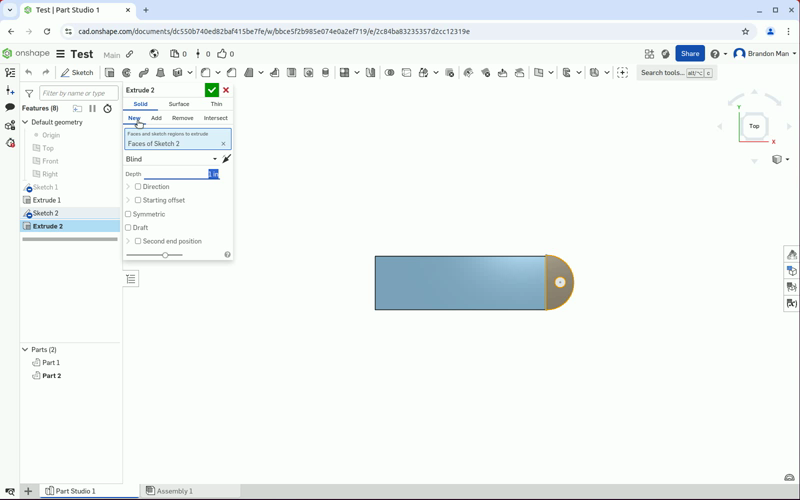
text(2.648)
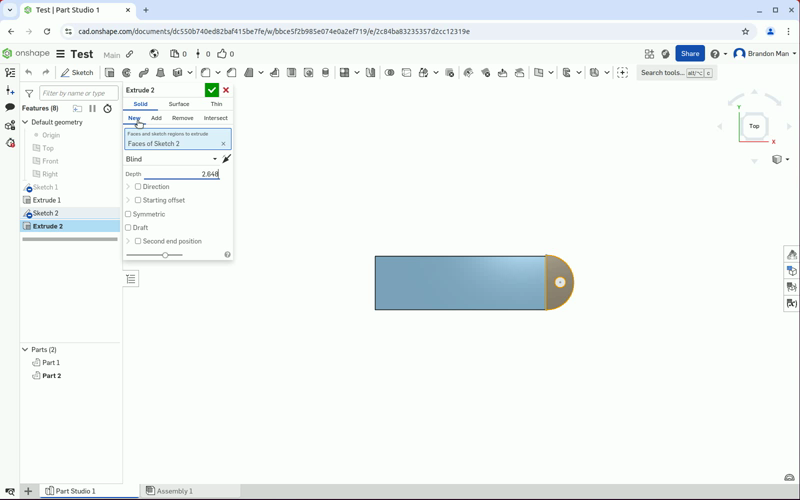
key(enter)
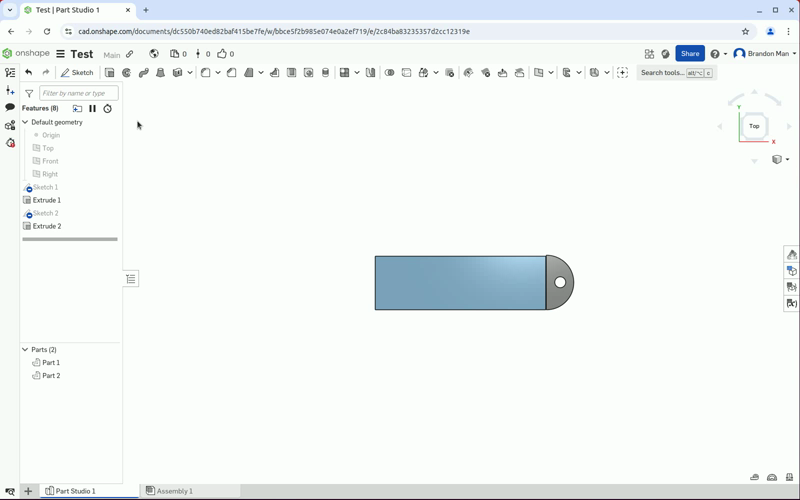
key(shift+h)
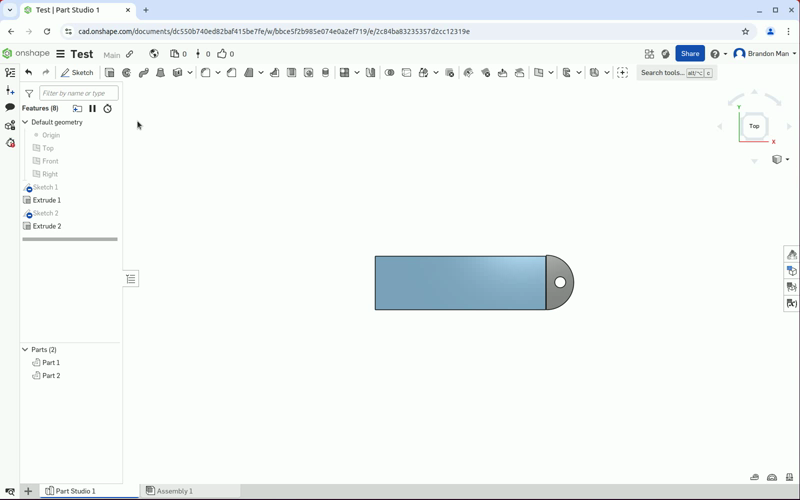
key(shift+h)
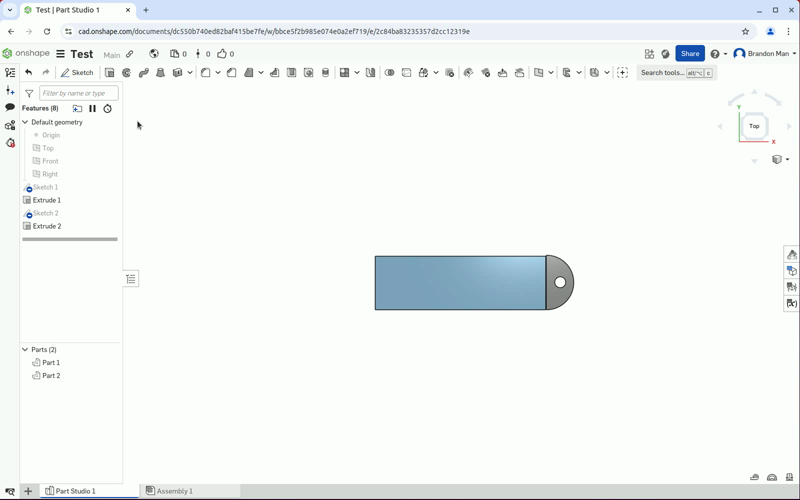
mouse_move(73, 189)
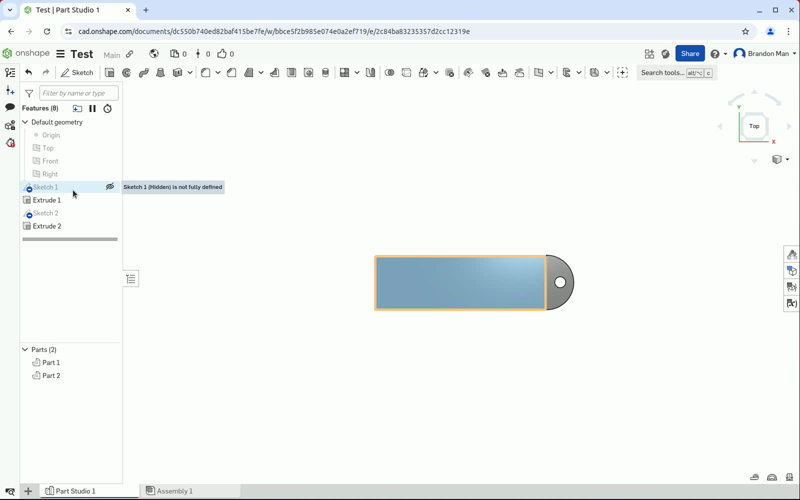
click(73, 189)
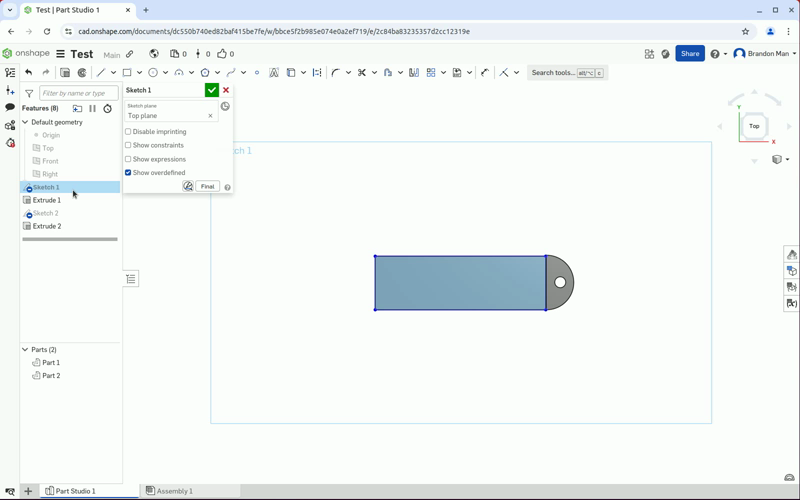
mouse_move(229, 92)
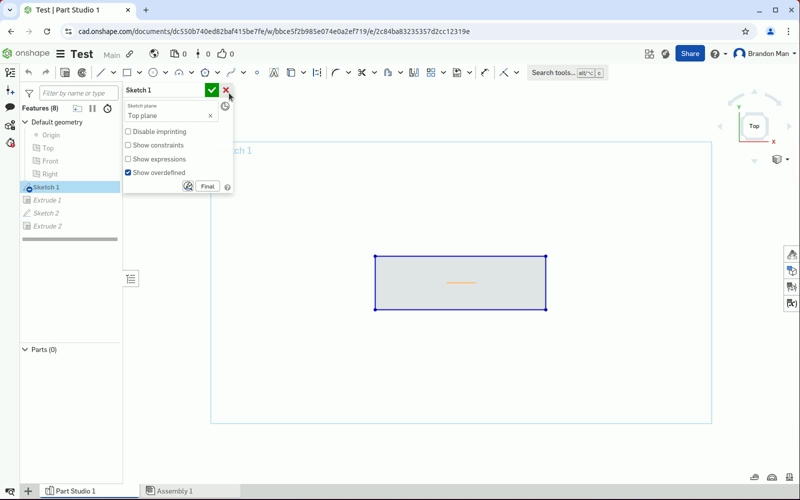
click(229, 92)
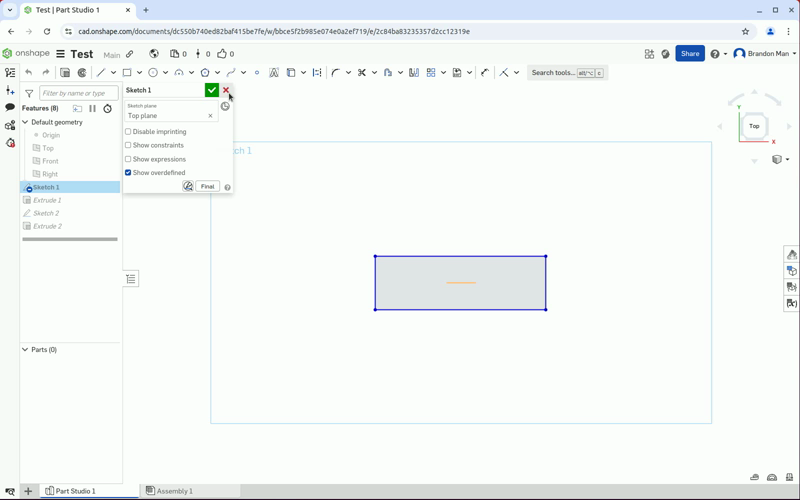
key(shift+s)
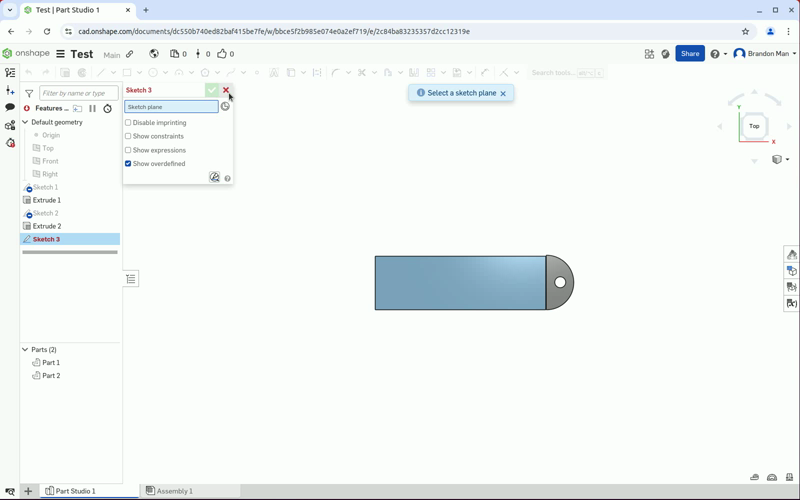
mouse_move(73, 150)
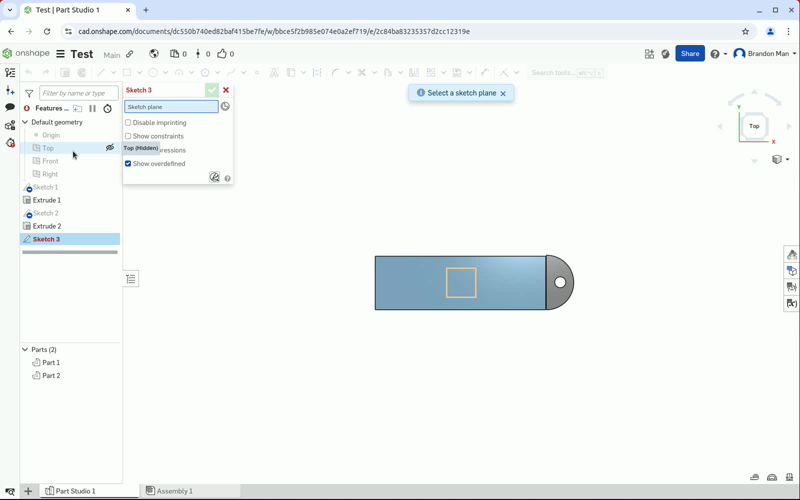
click(73, 150)
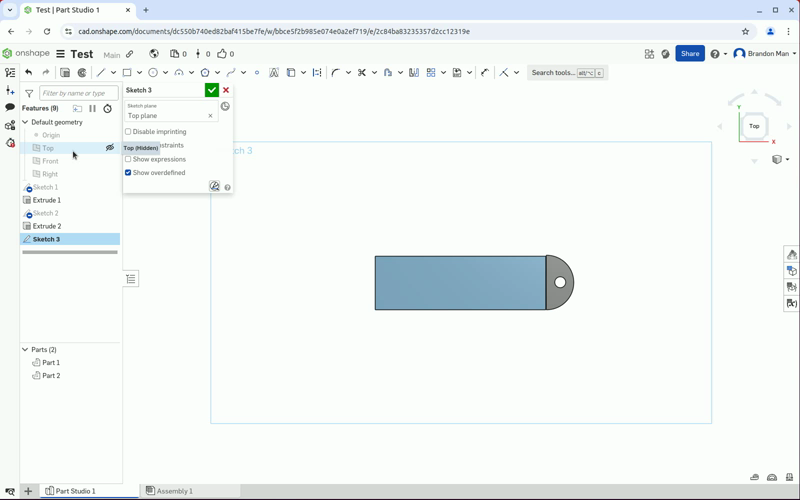
mouse_move(73, 352)
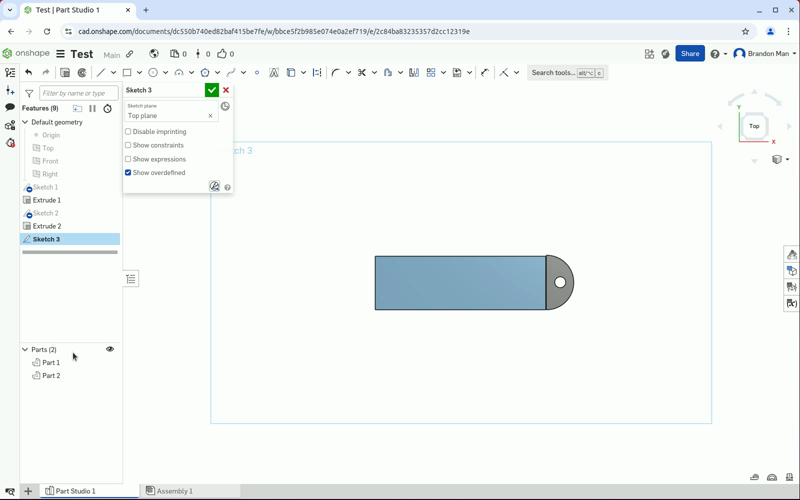
key(y)
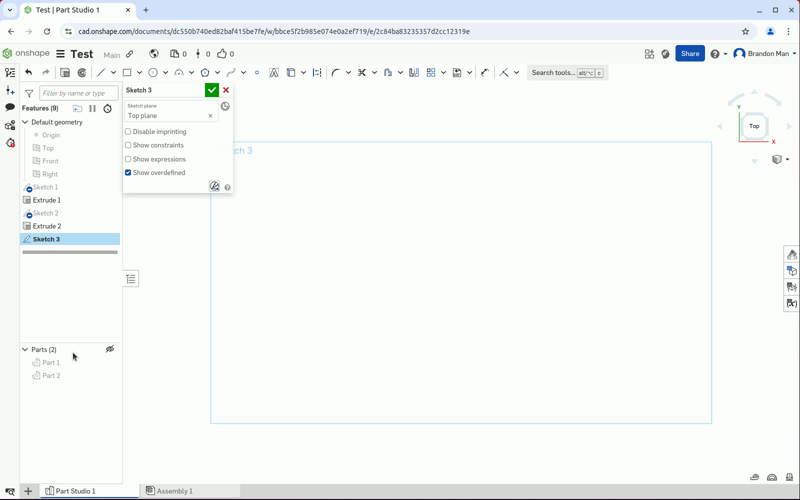
key(l)
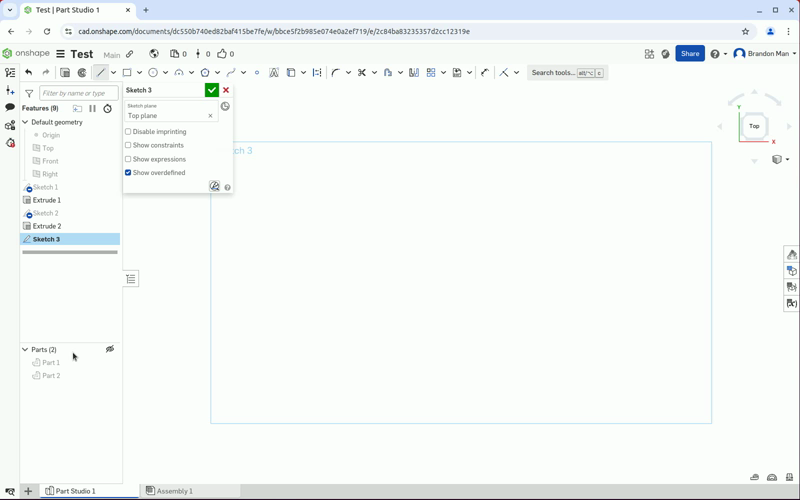
key_down(shift)
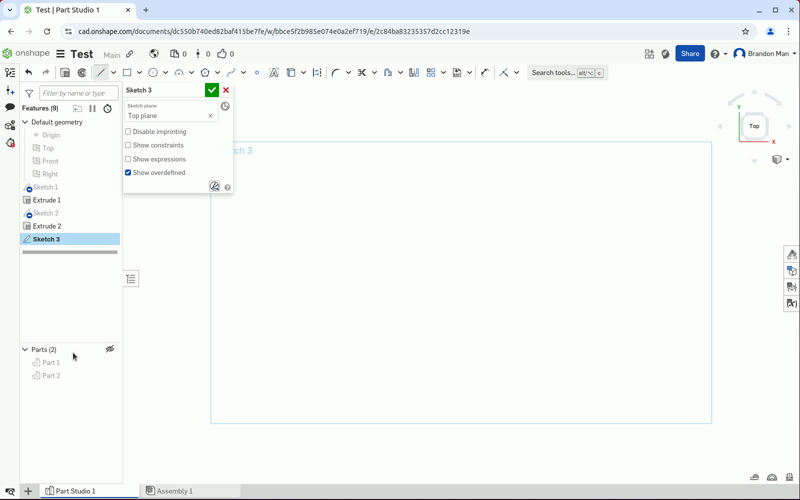
mouse_move(375, 309)
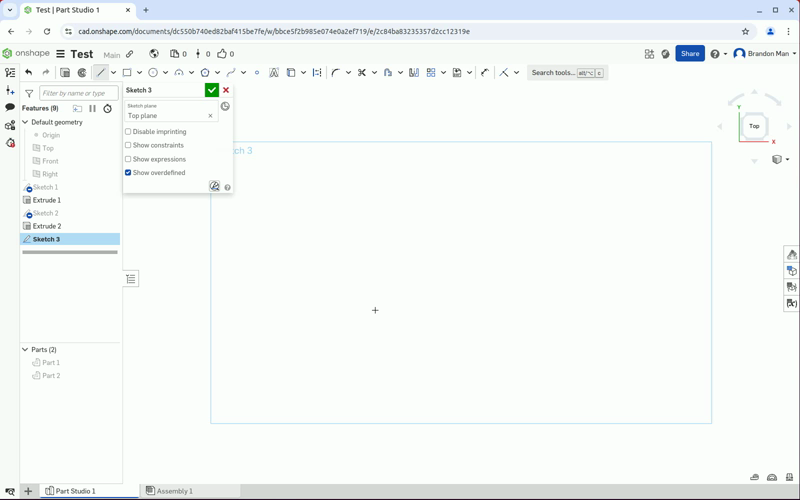
click(375, 309)
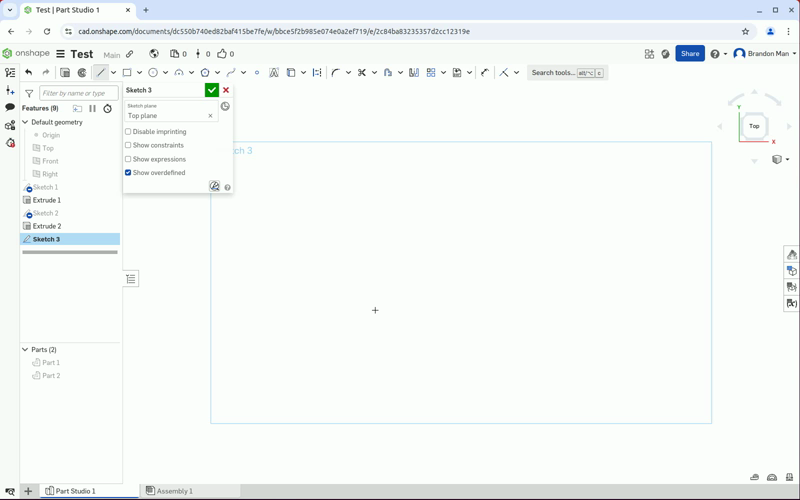
key_up(shift)
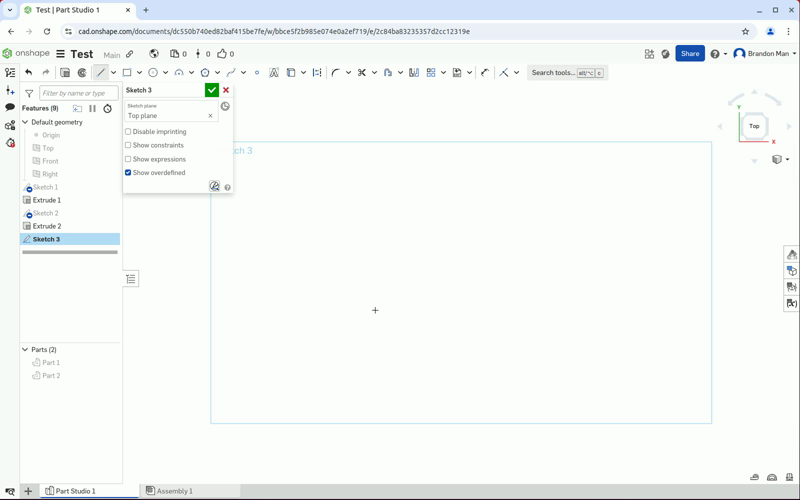
key_down(shift)
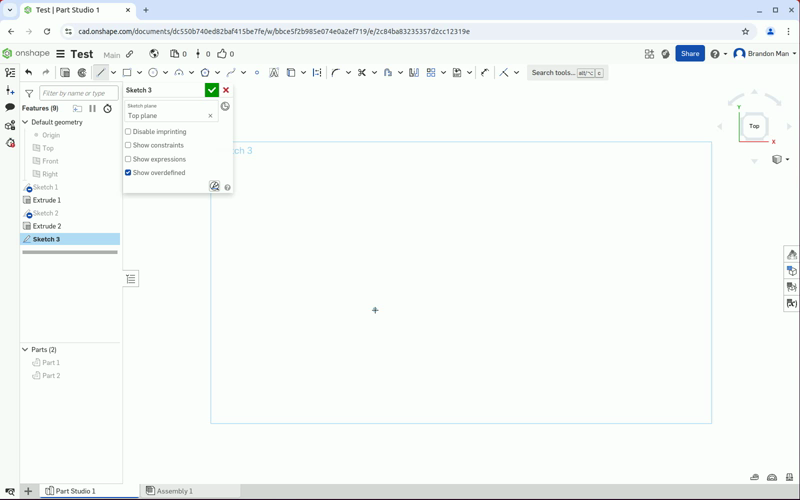
mouse_move(405, 309)
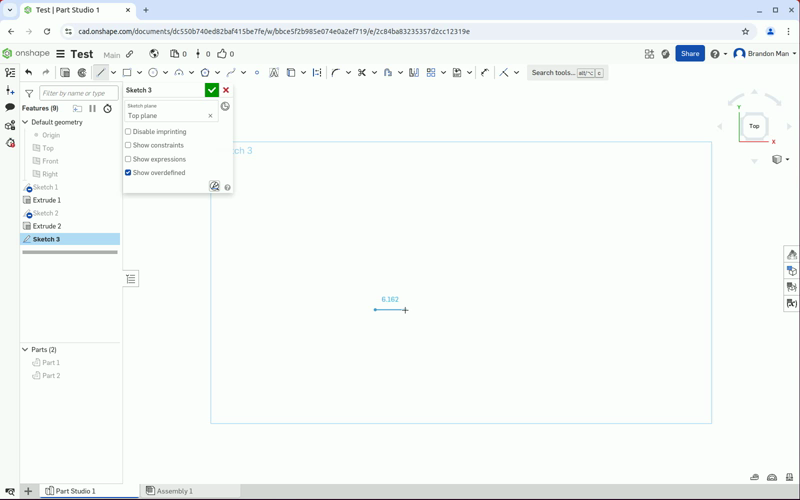
mouse_move(375, 255)
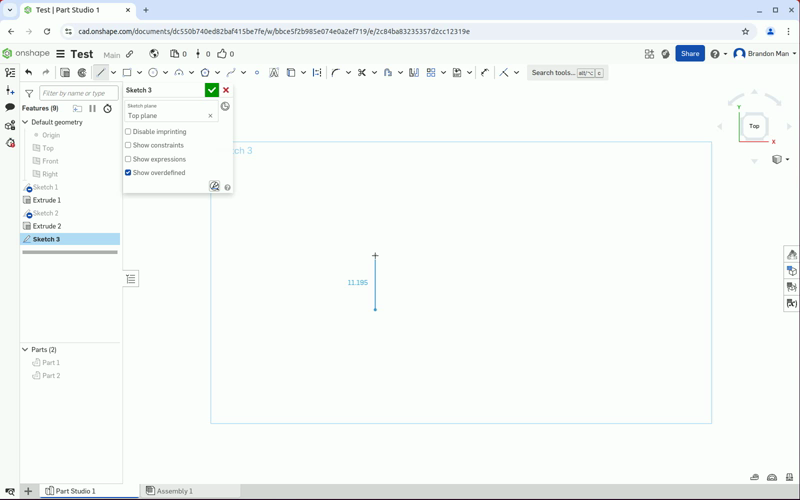
click(375, 255)
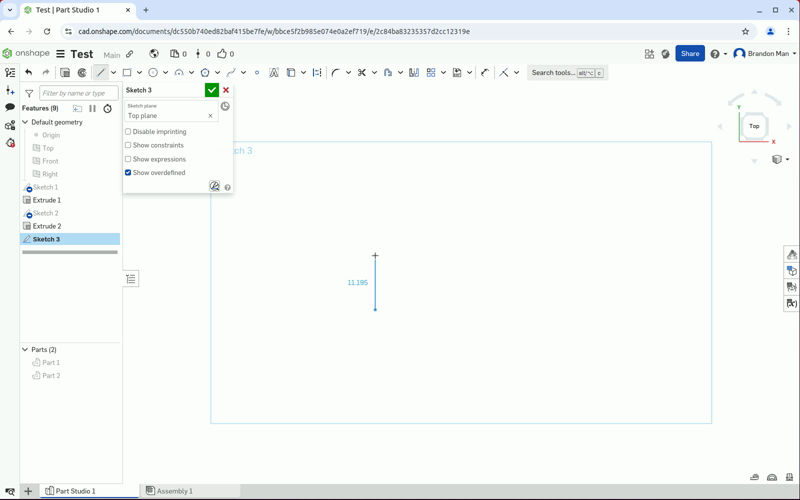
key_up(shift)
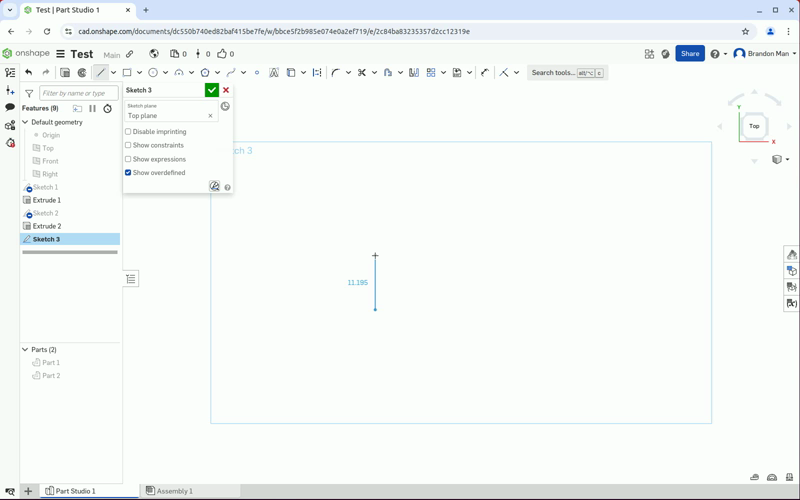
key(esc)
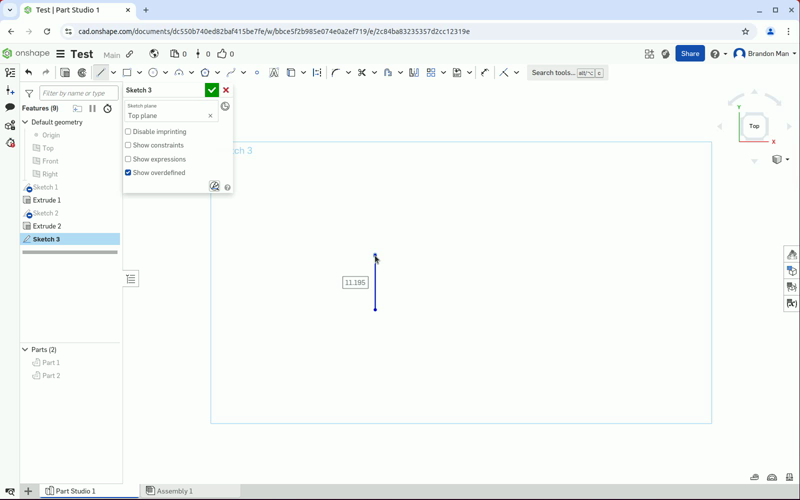
key(a)
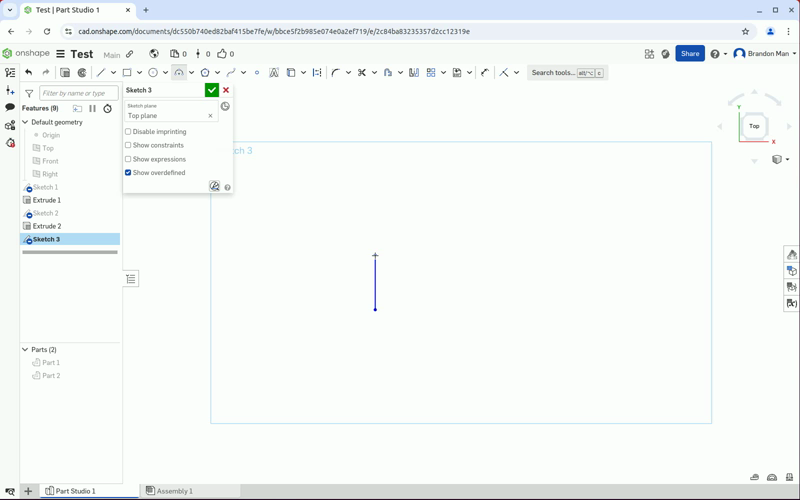
mouse_move(375, 255)
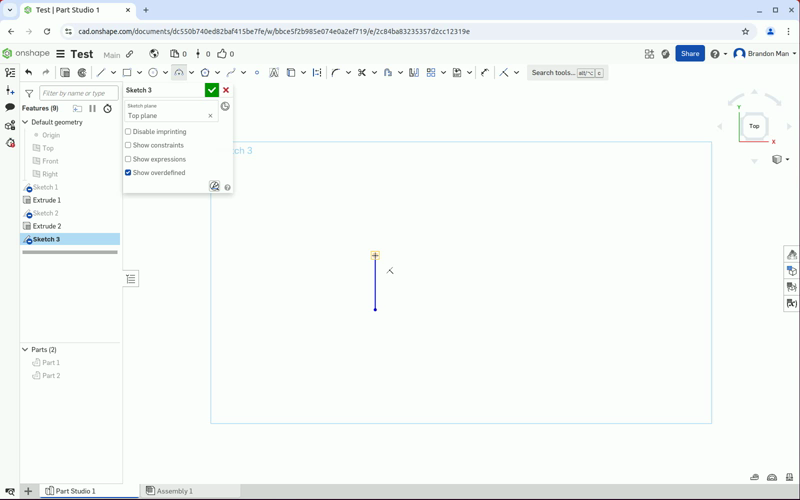
click(375, 255)
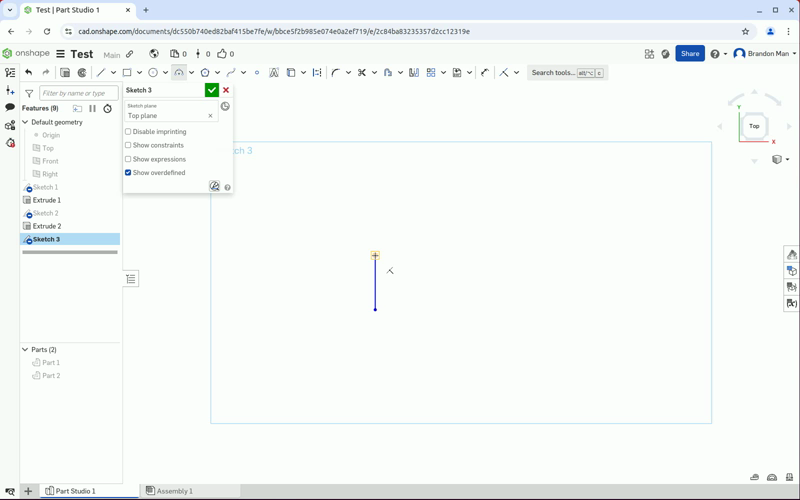
mouse_move(375, 309)
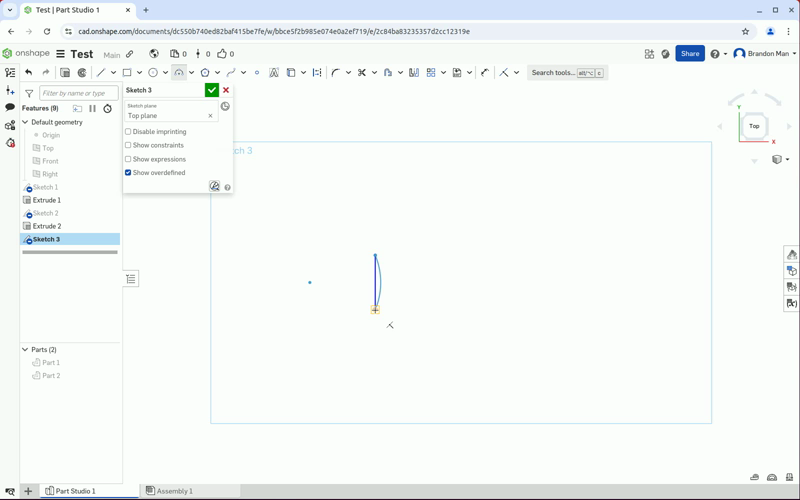
click(375, 309)
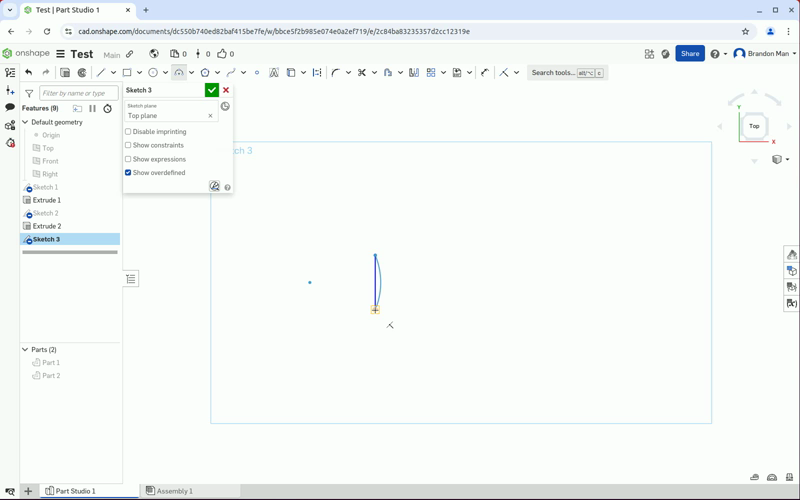
key_down(shift)
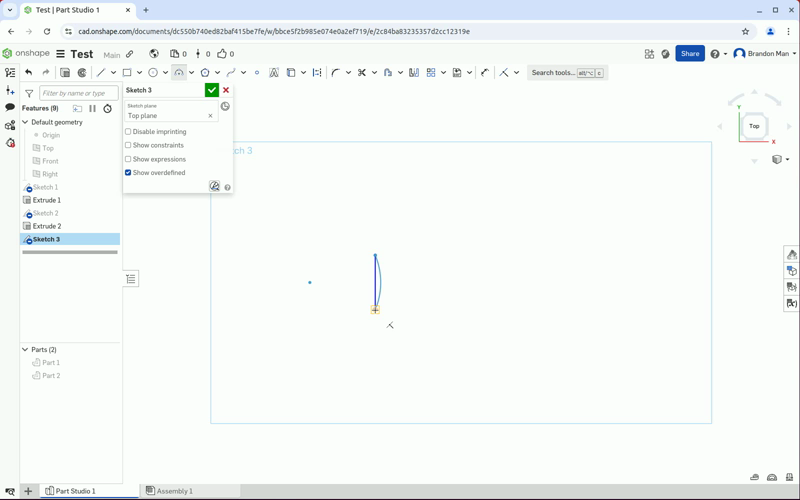
mouse_move(347, 282)
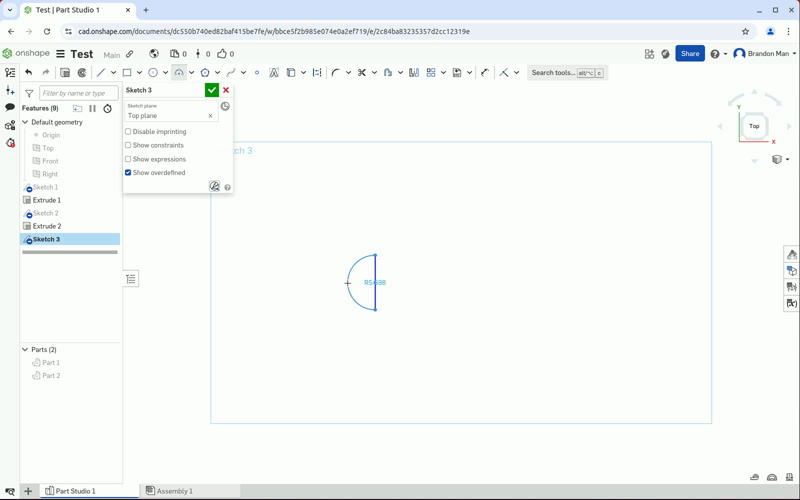
click(347, 282)
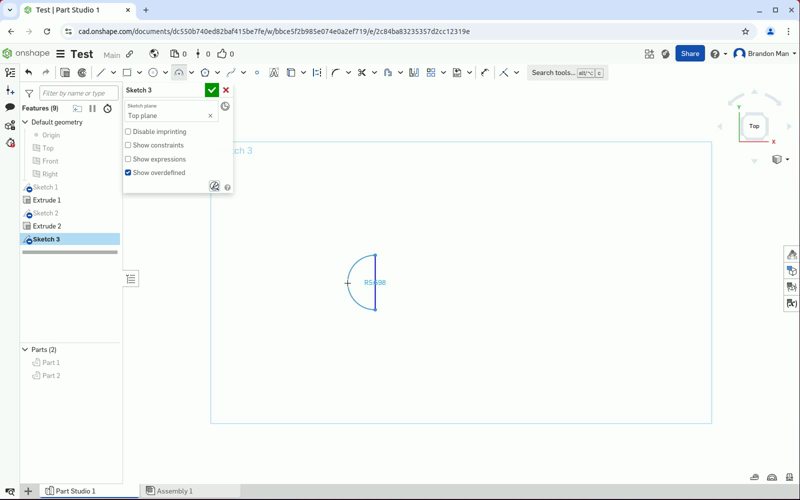
key_up(shift)
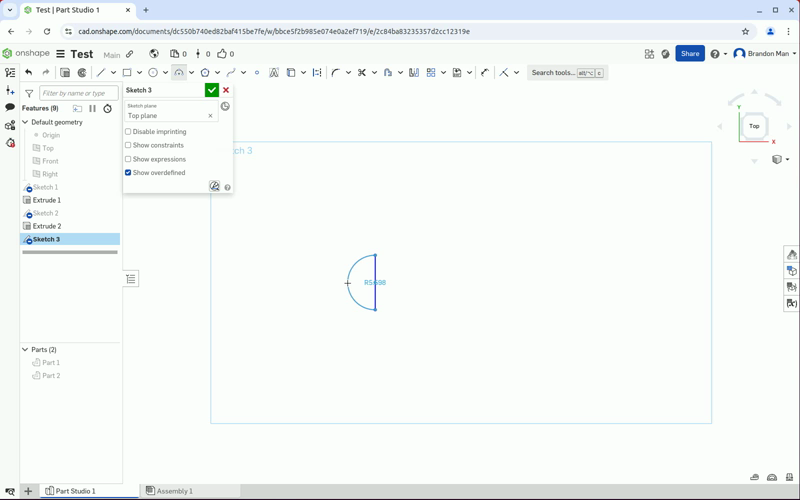
key(esc)
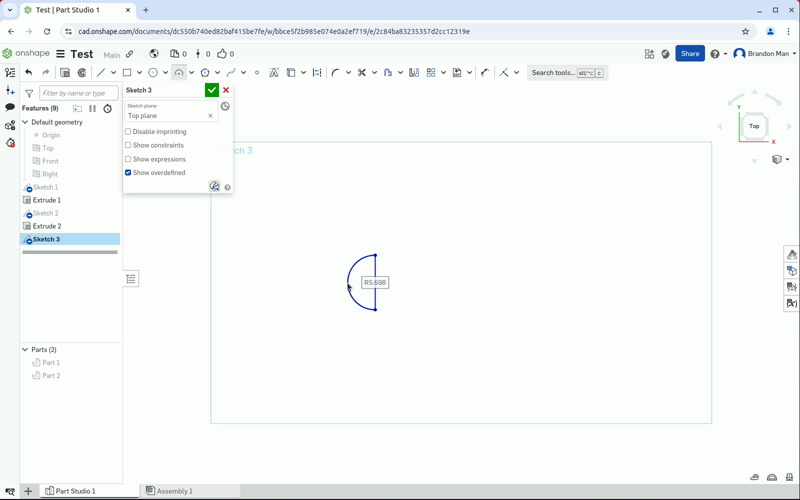
key(c)
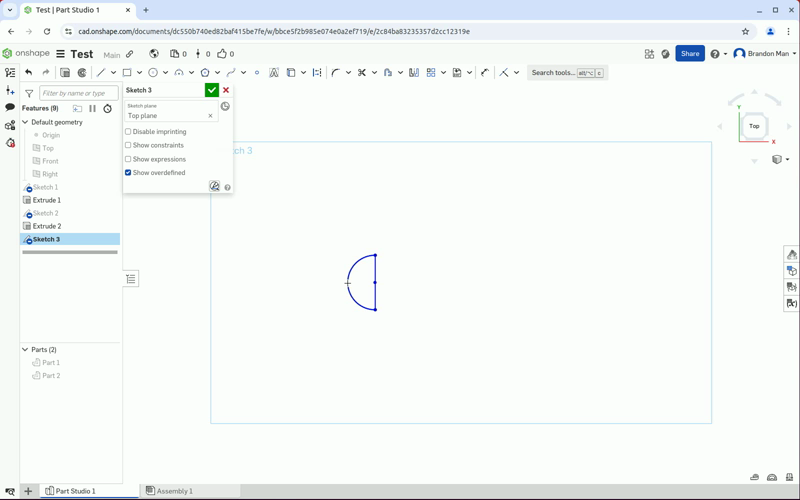
key_down(shift)
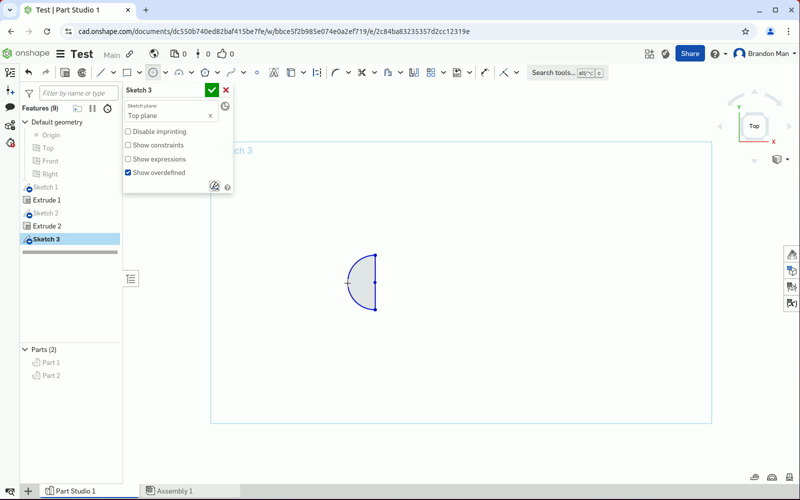
mouse_move(360, 282)
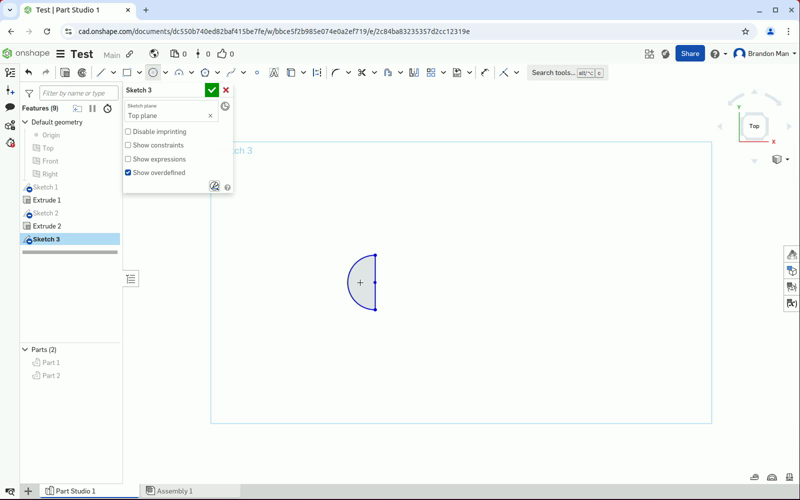
click(360, 282)
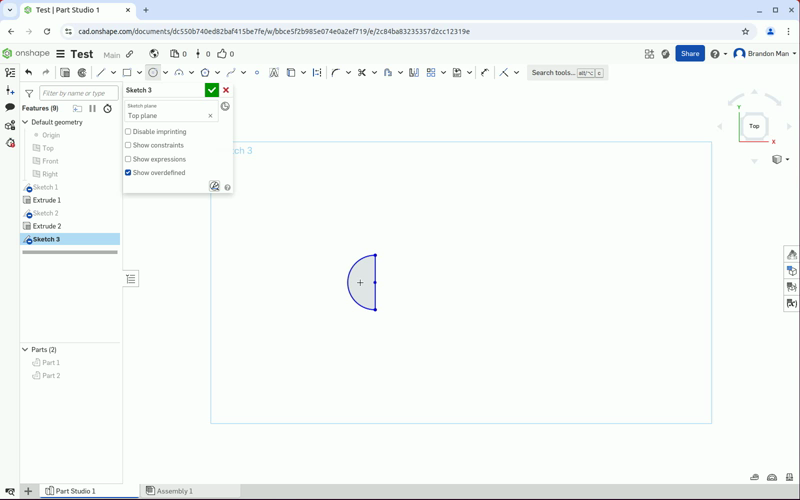
key_up(shift)
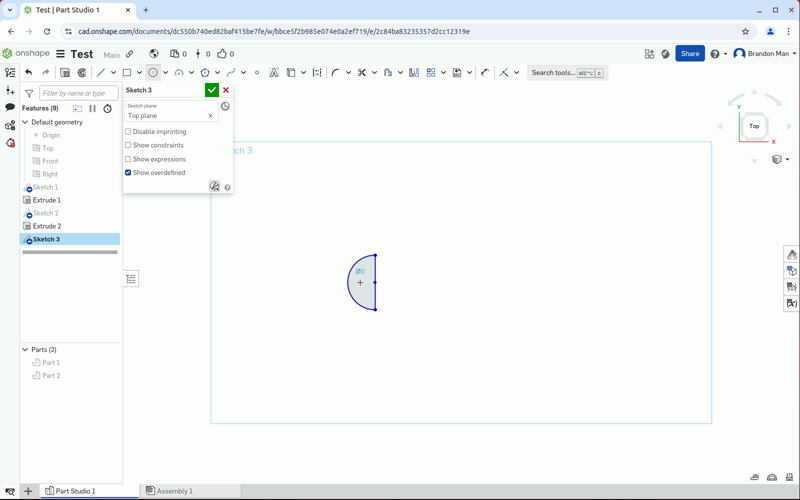
mouse_move(365, 282)
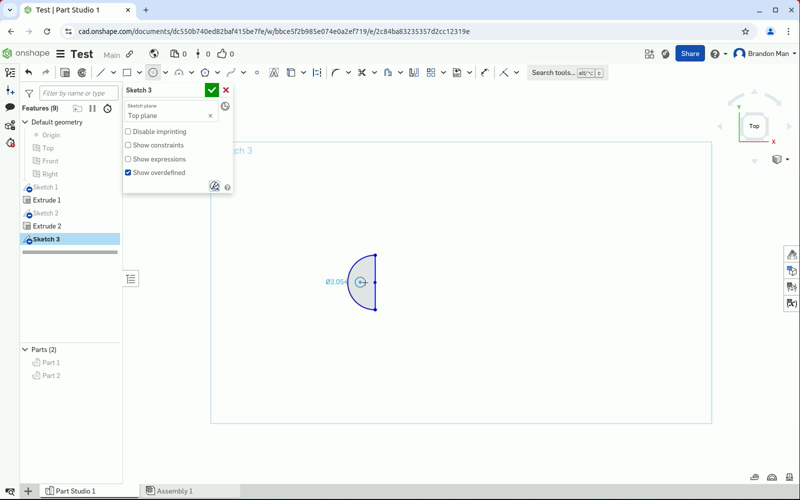
click(365, 282)
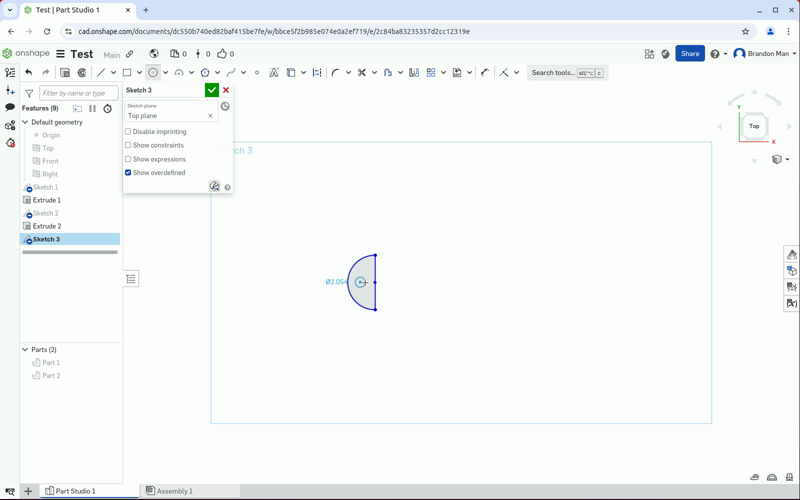
key(esc)
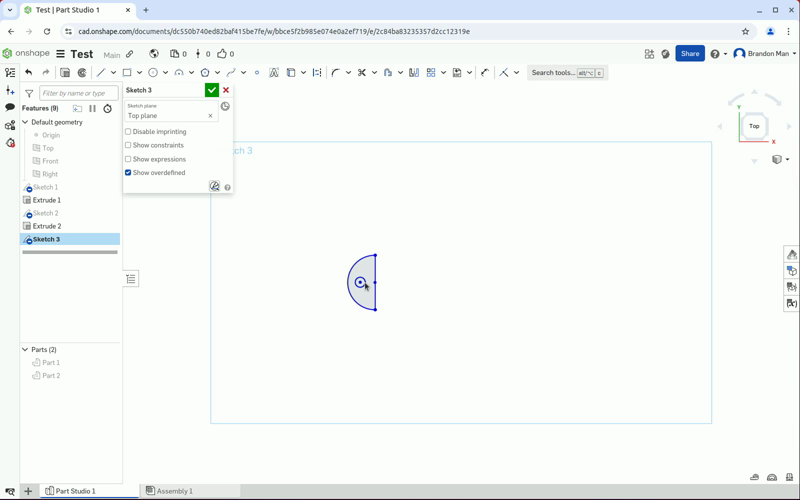
mouse_move(366, 292)
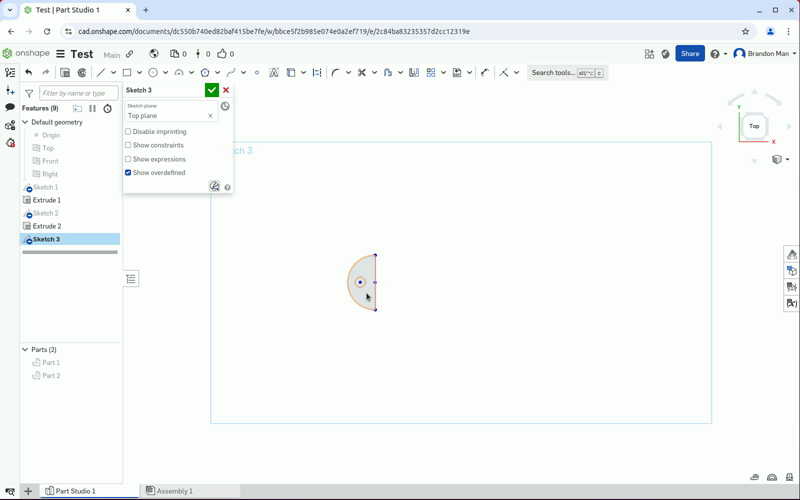
scroll(6)
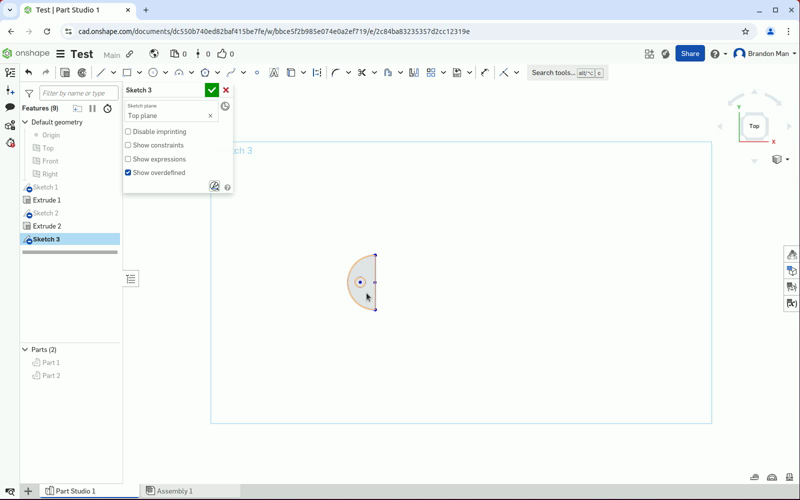
scroll(6)
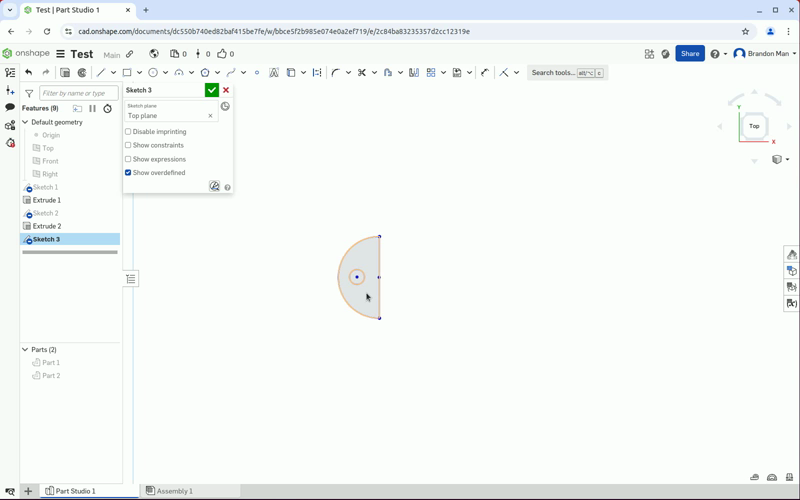
scroll(6)
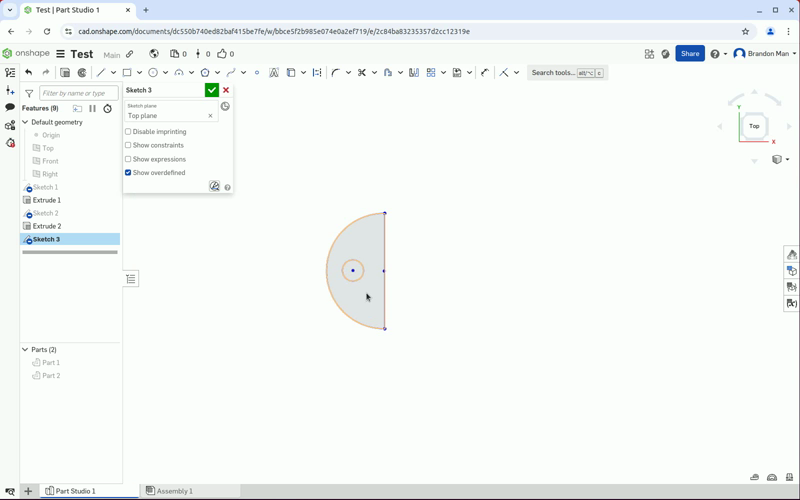
scroll(6)
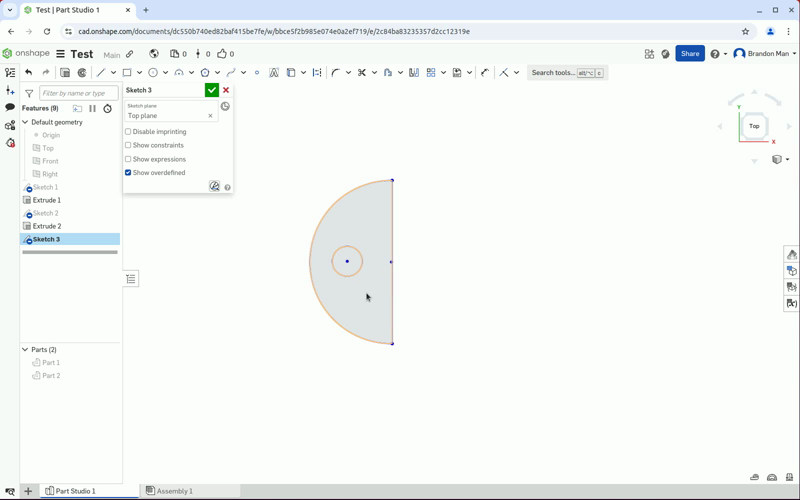
scroll(6)
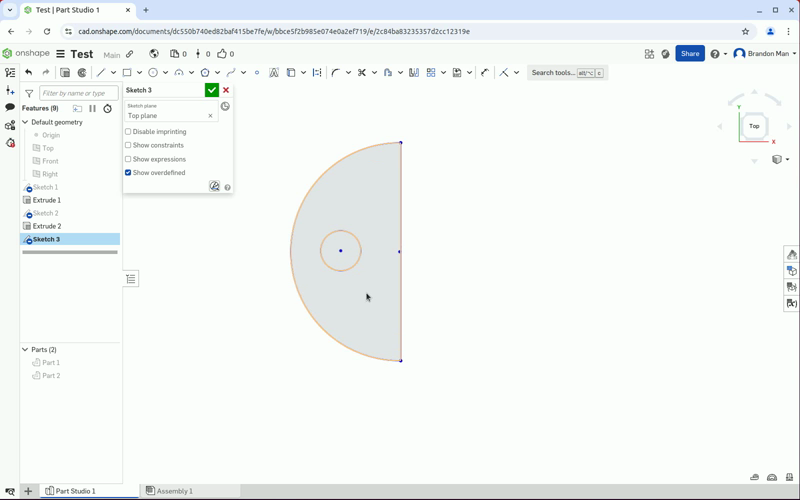
scroll(6)
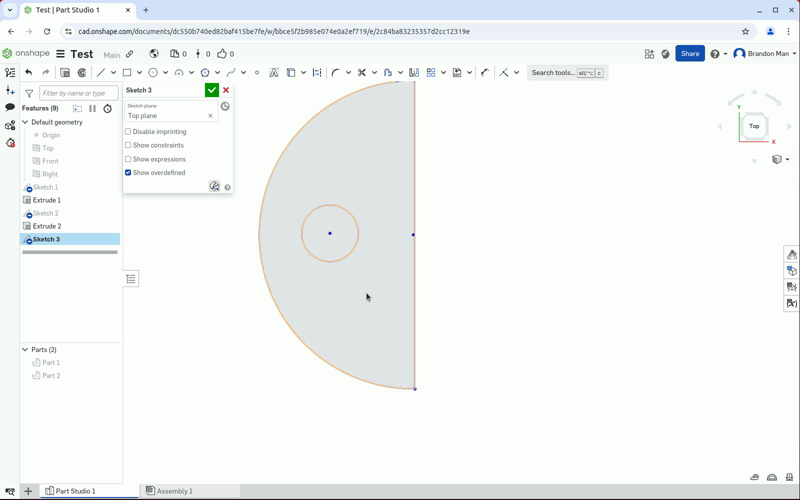
scroll(6)
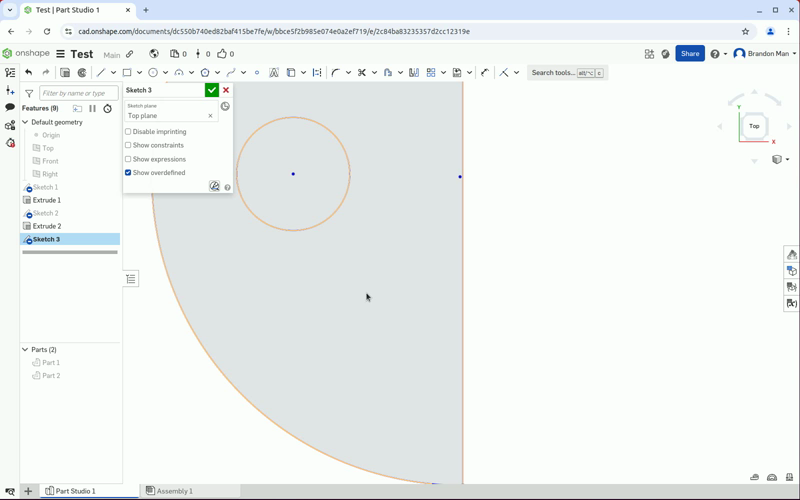
click(366, 292)
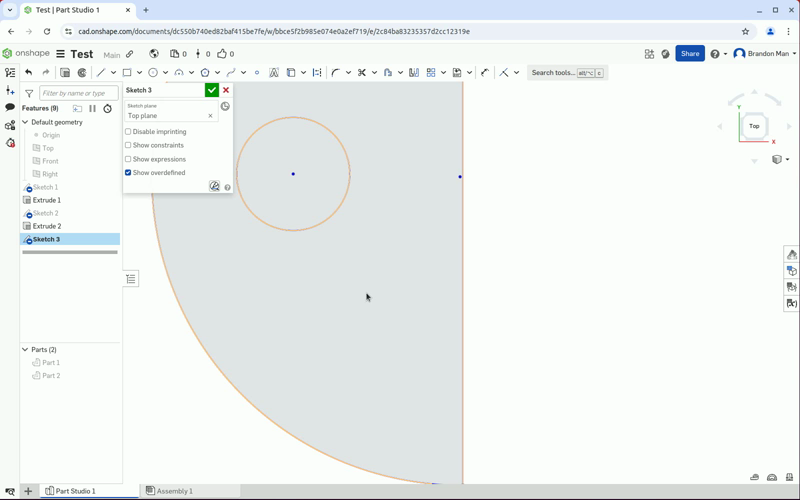
scroll(-6)
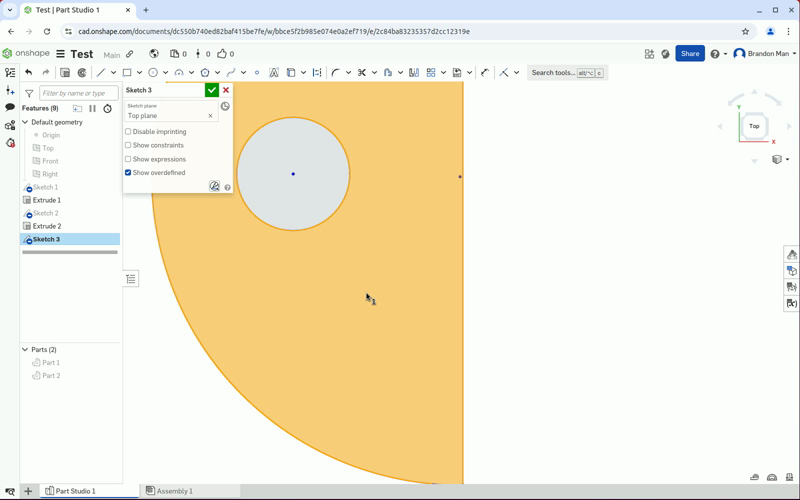
scroll(-6)
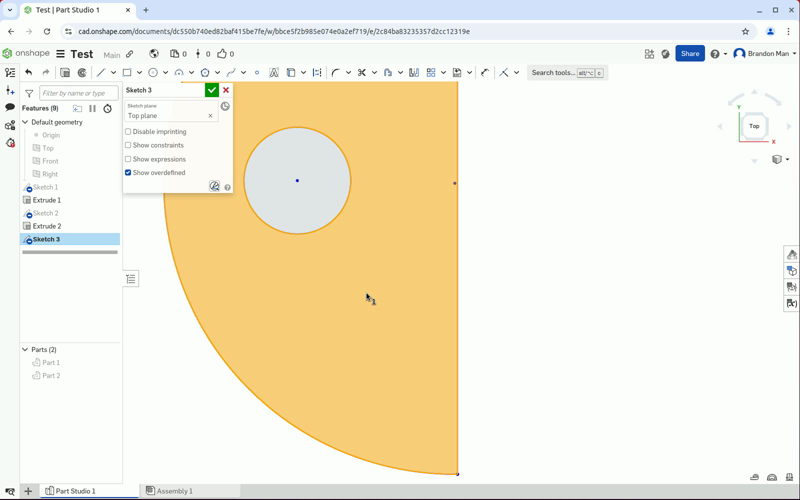
scroll(-6)
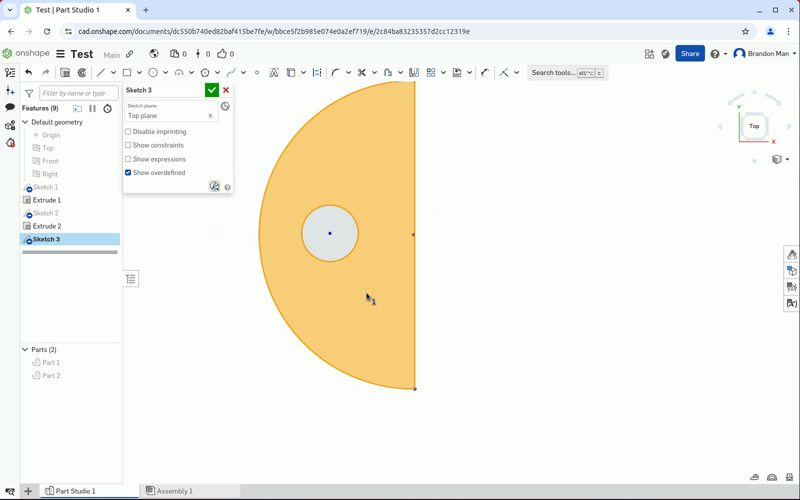
scroll(-6)
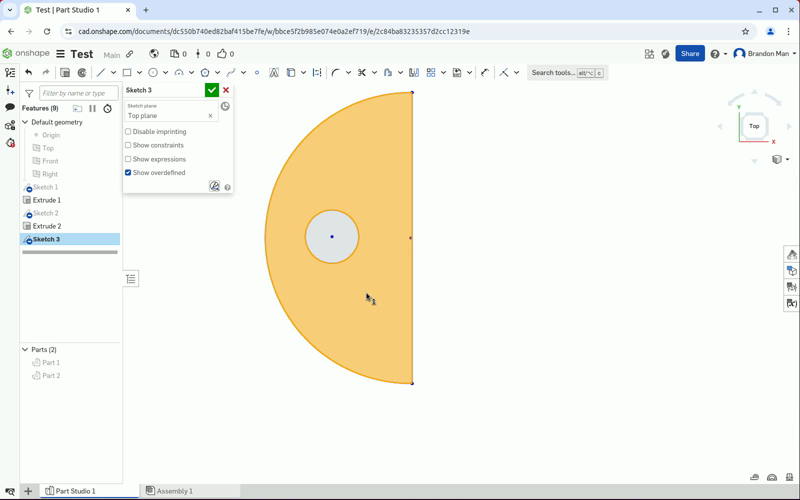
scroll(-6)
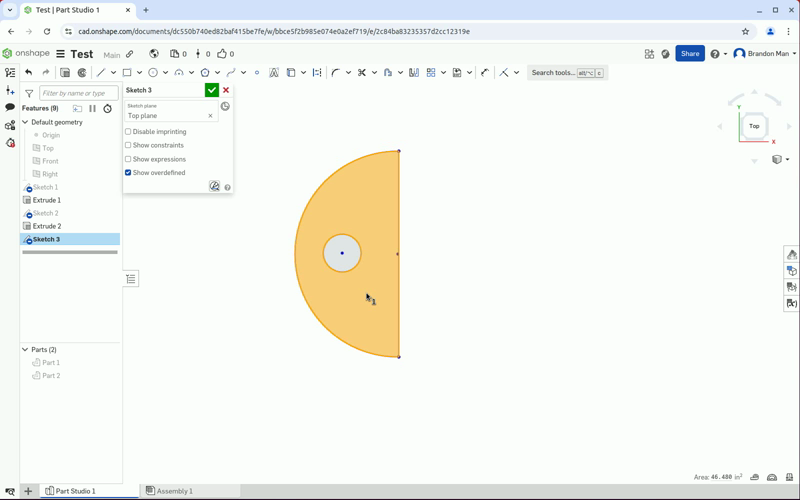
scroll(-6)
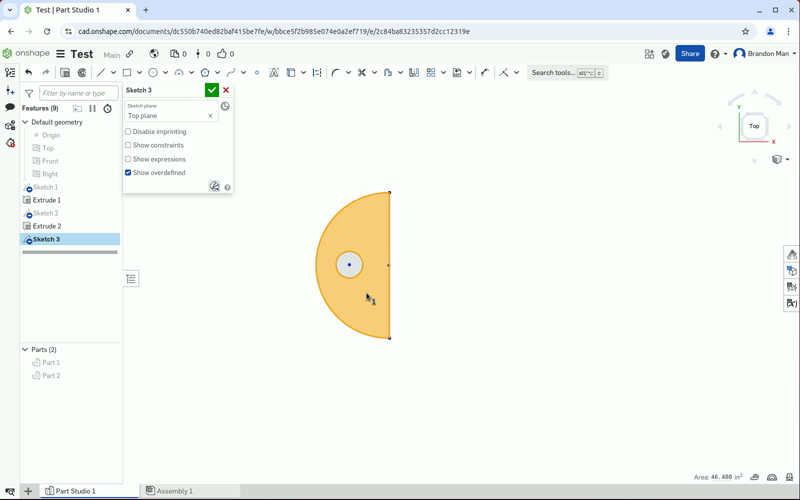
scroll(-6)
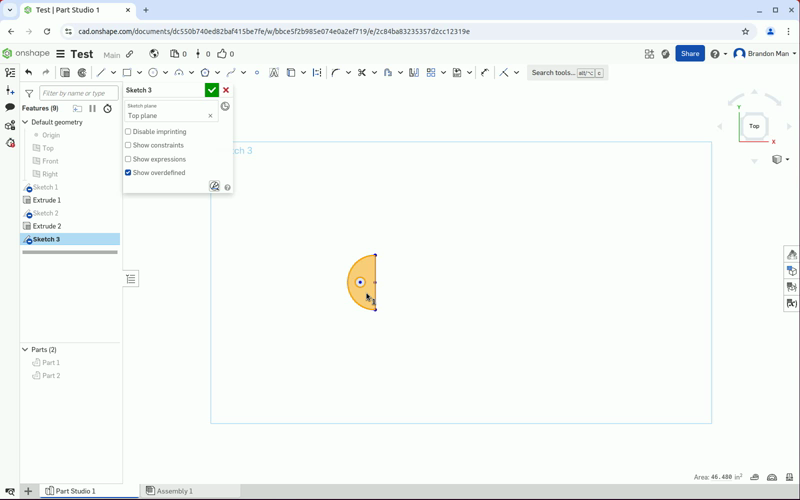
mouse_move(73, 352)
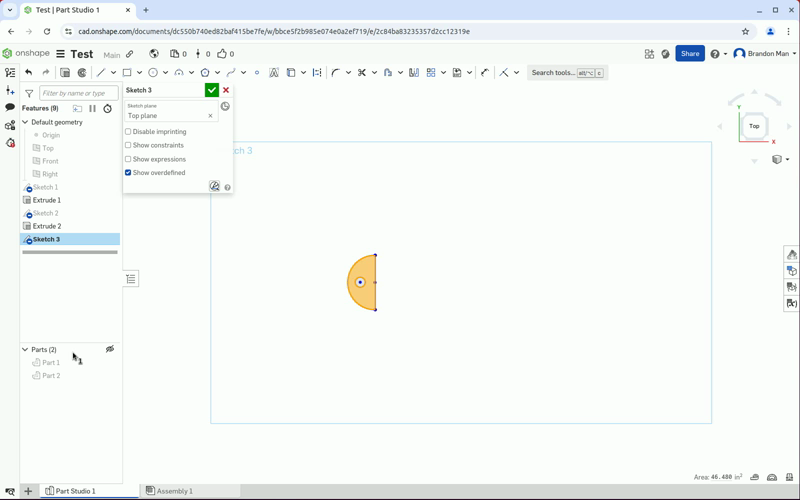
key(shift+y)
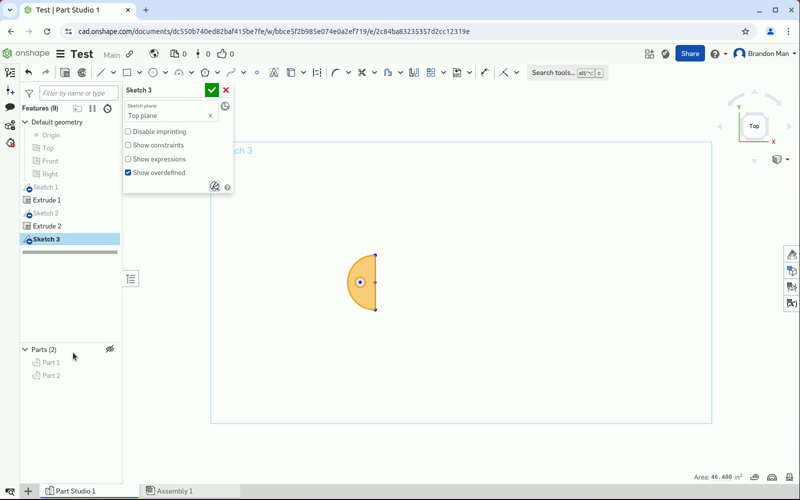
key(shift+e)
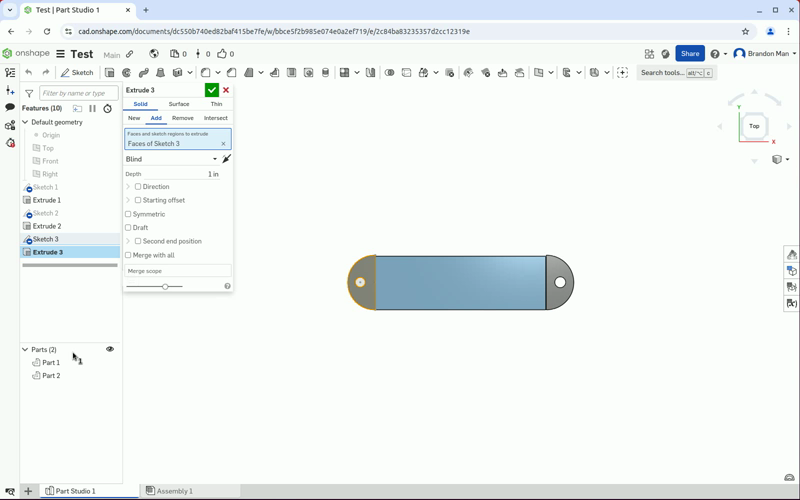
mouse_move(143, 106)
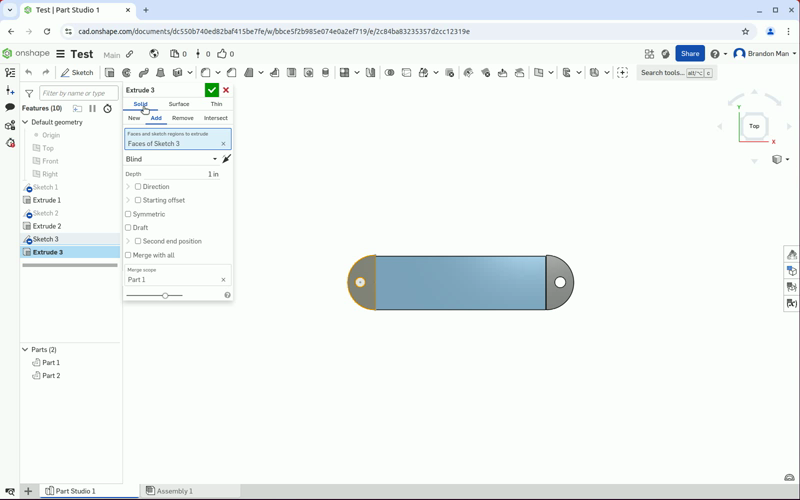
click(143, 106)
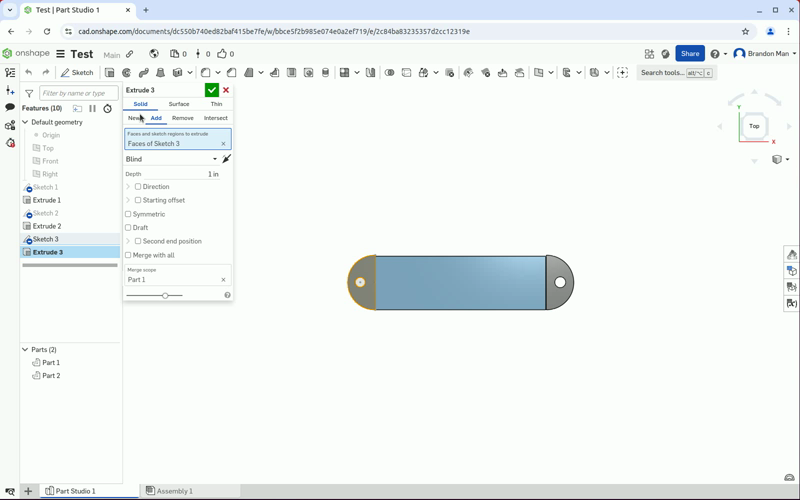
mouse_move(137, 120)
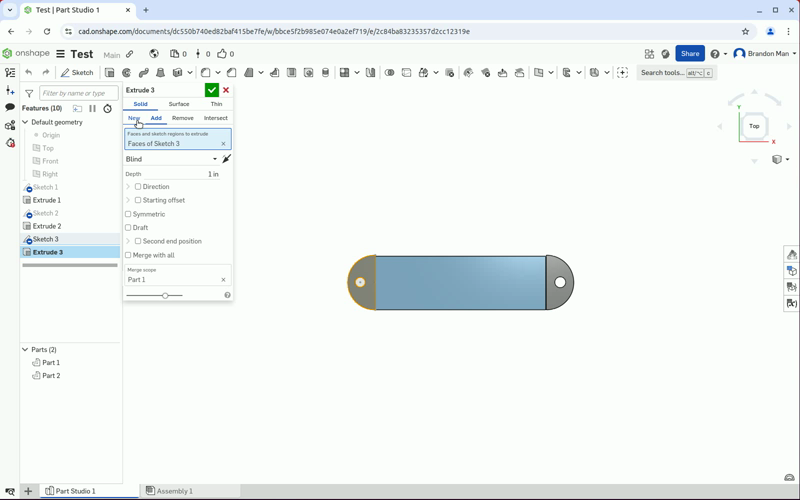
click(137, 120)
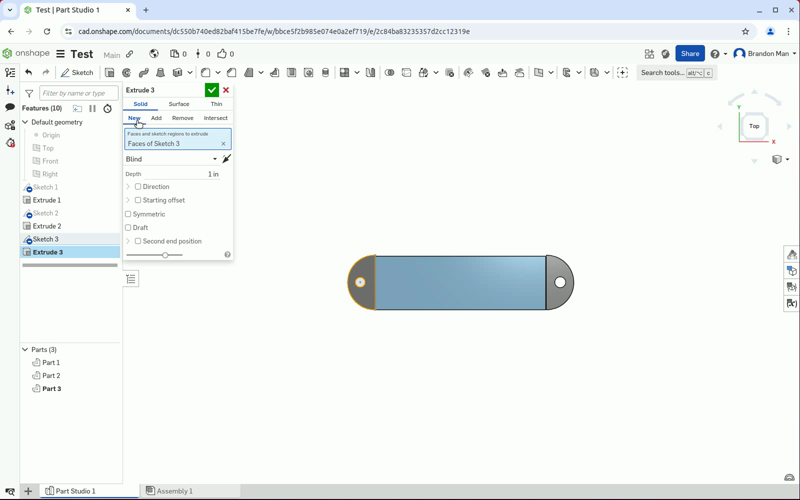
key(tab, 4)
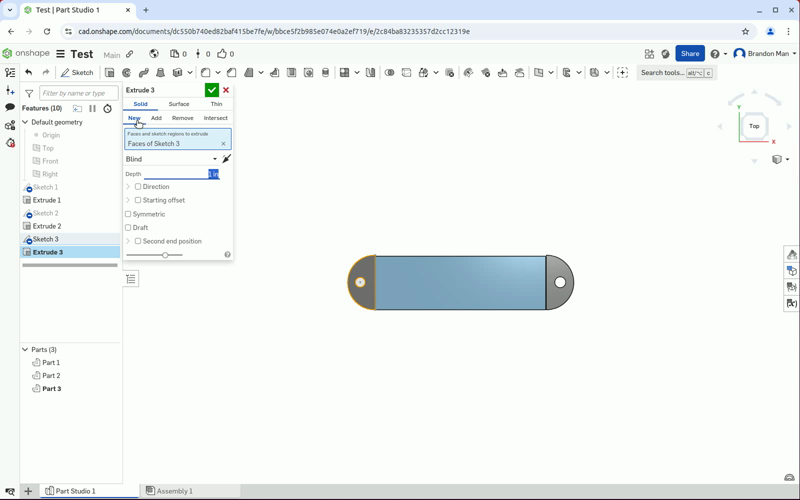
text(2.648)
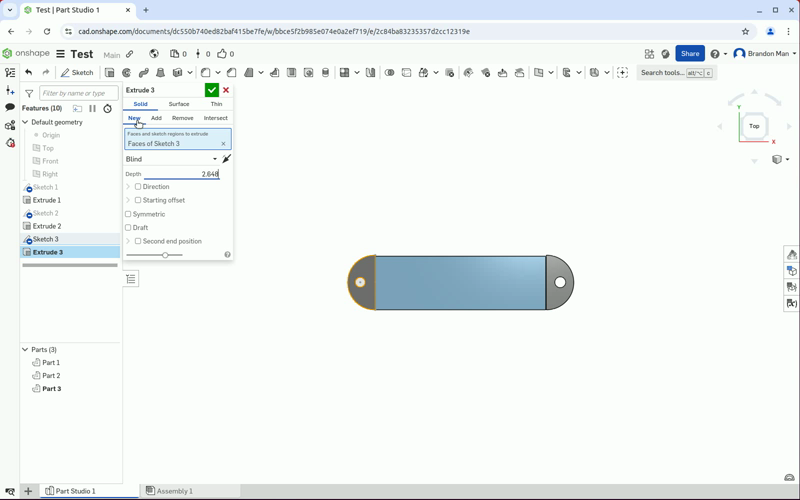
key(enter)
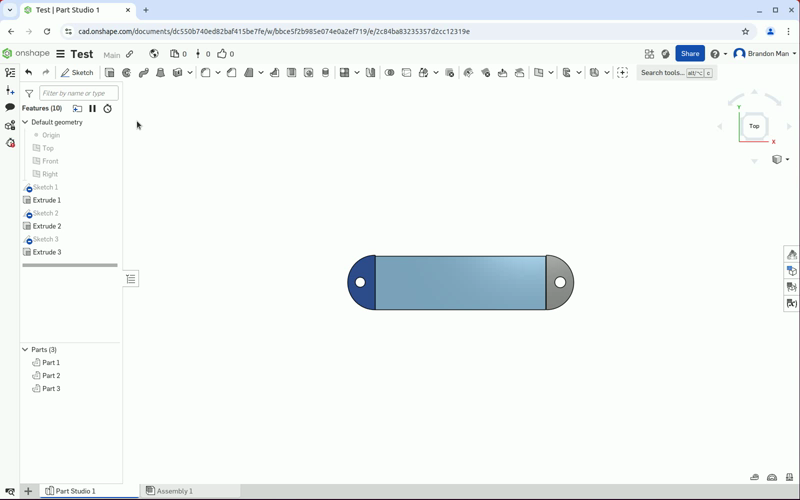
key(shift+h)
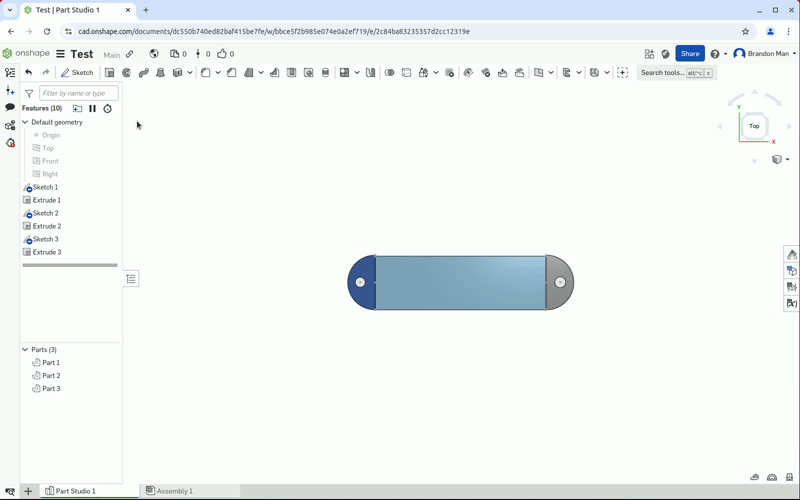
key(shift+h)
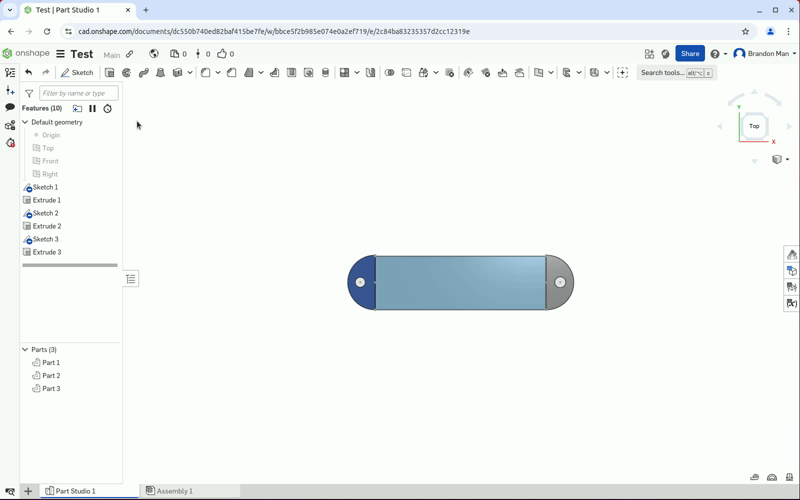
key(shift+7)
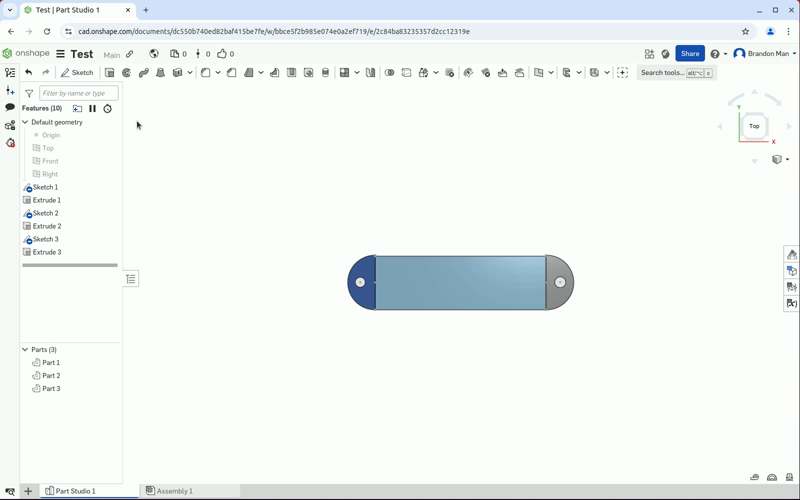
key(up, 3)
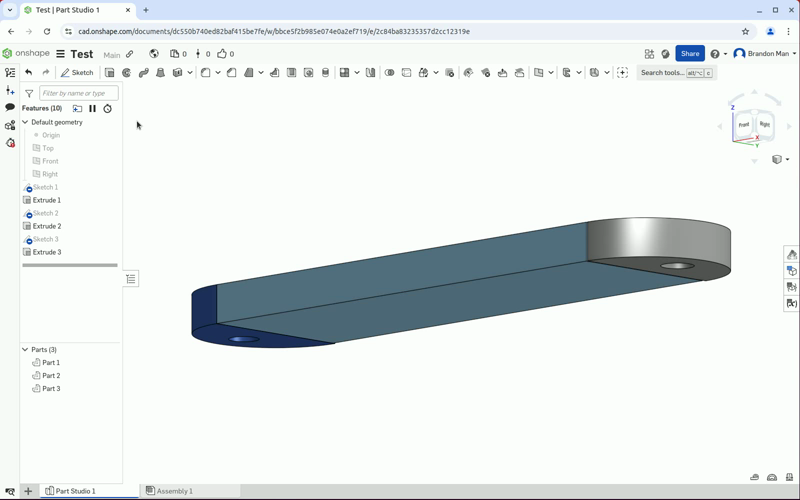
key(left, 3)
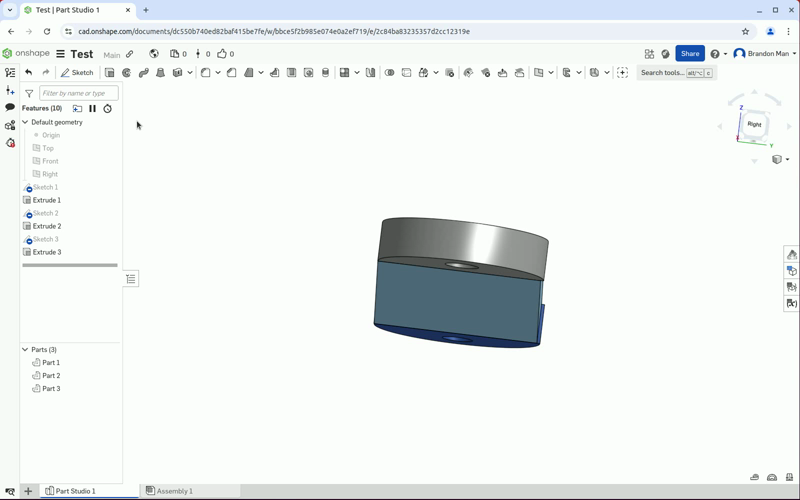
key(right, 3)
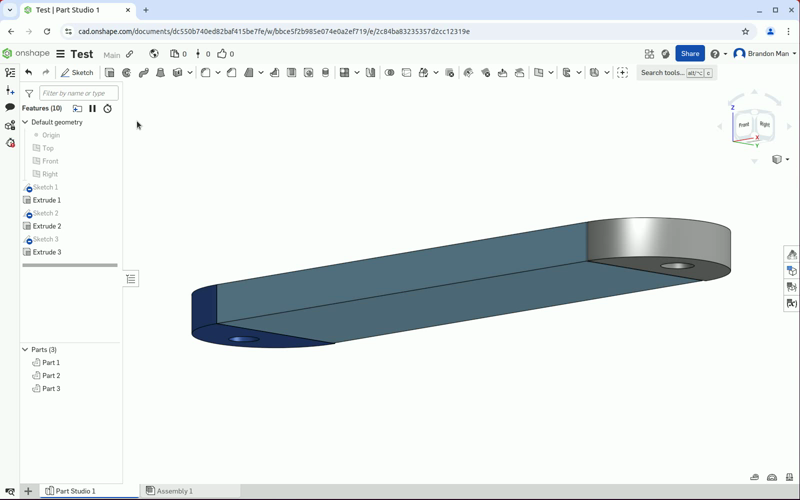
key(down, 3)
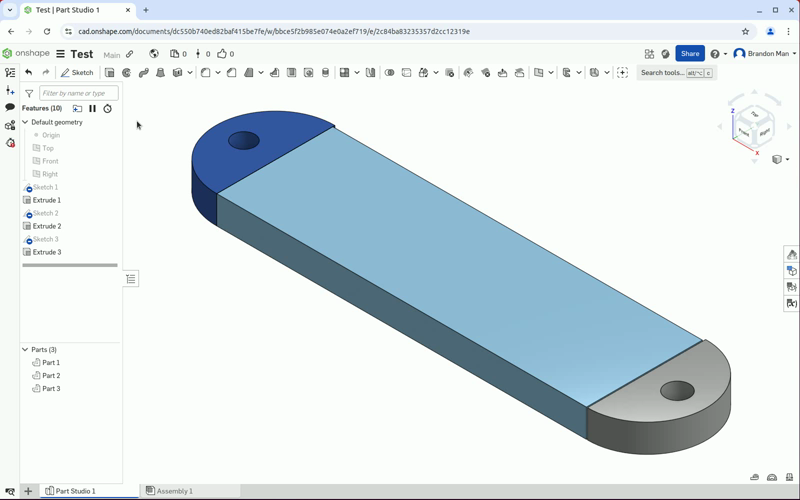
mouse_move(73, 189)
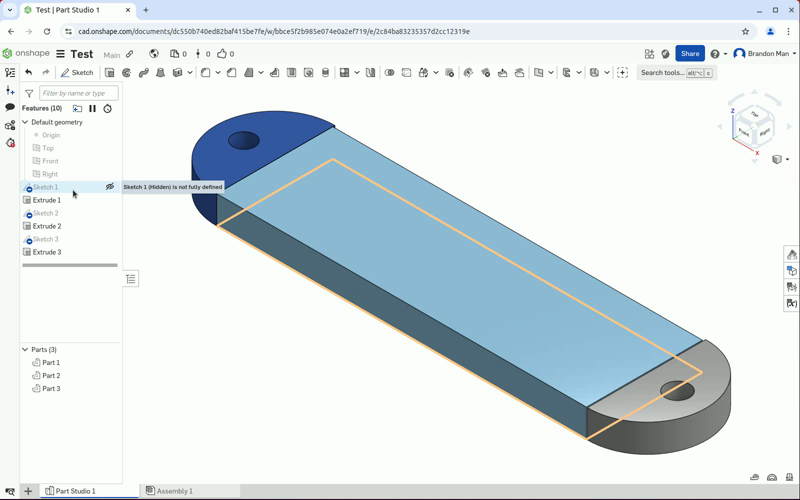
click(73, 189)